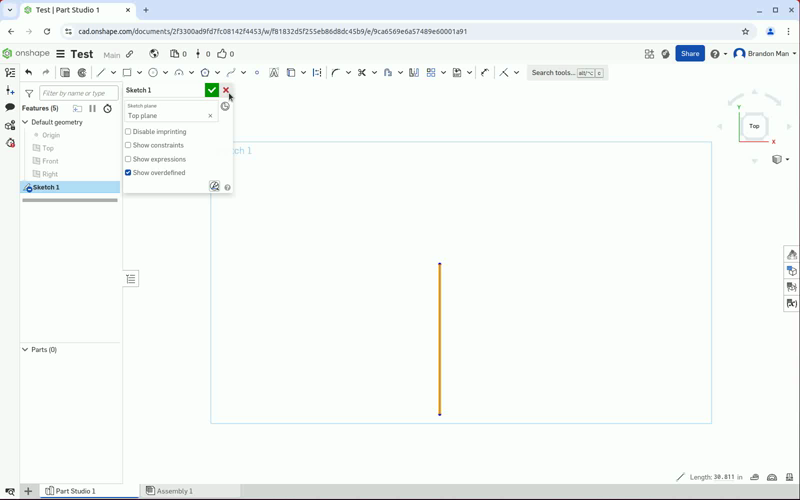
key(shift+h)
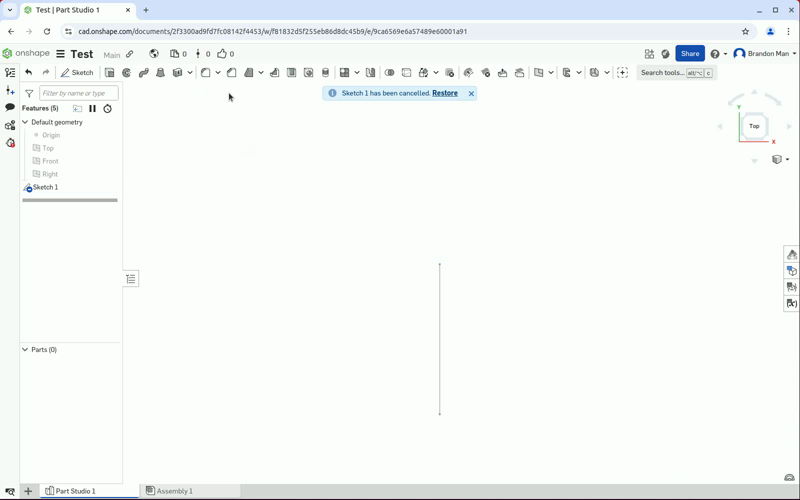
key(shift+s)
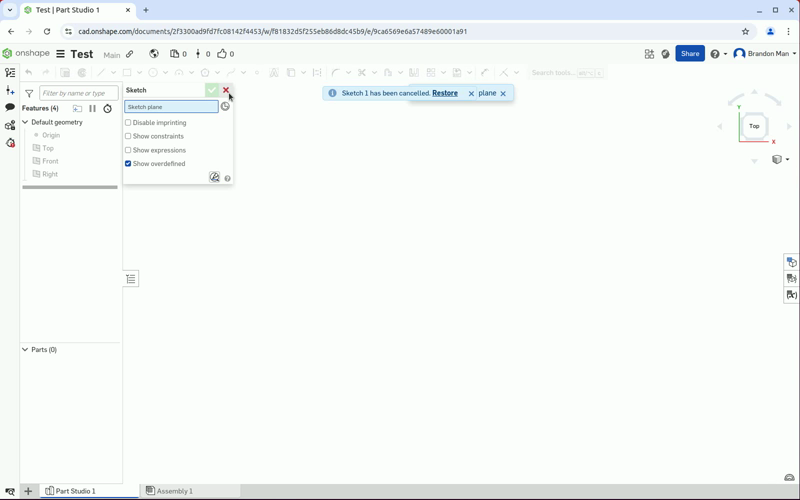
mouse_move(73, 150)
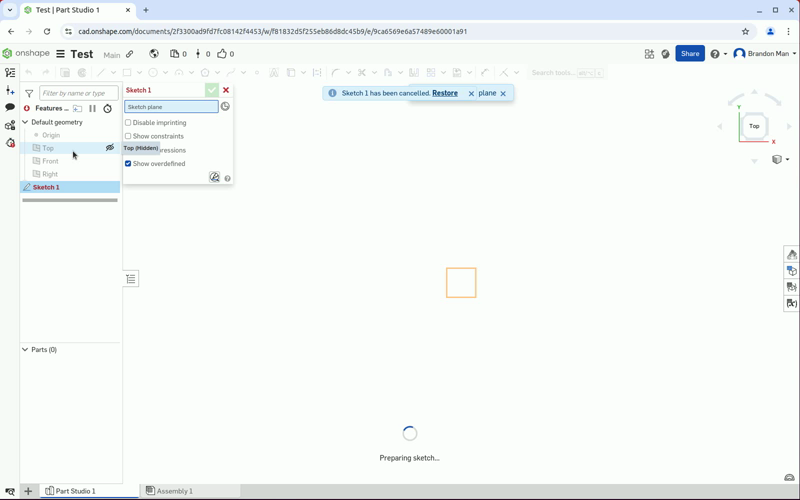
click(73, 150)
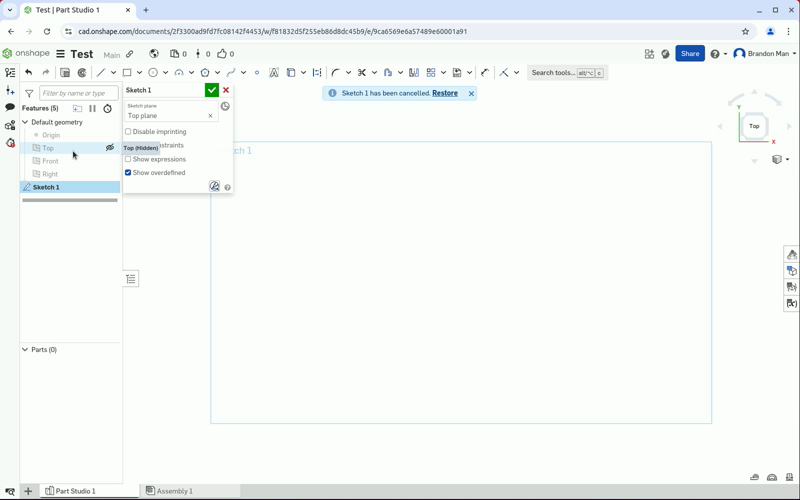
mouse_move(73, 352)
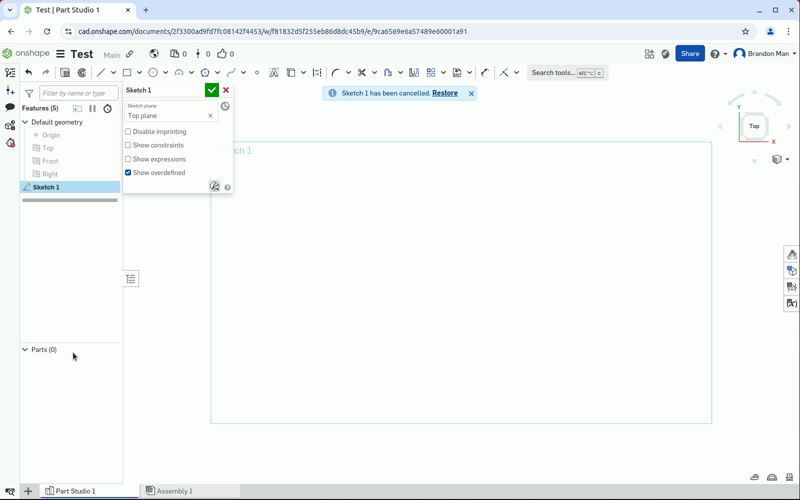
key(y)
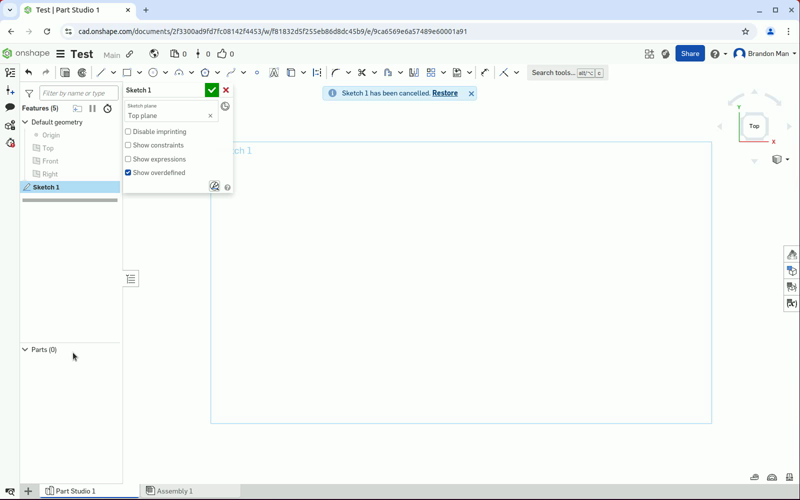
key(l)
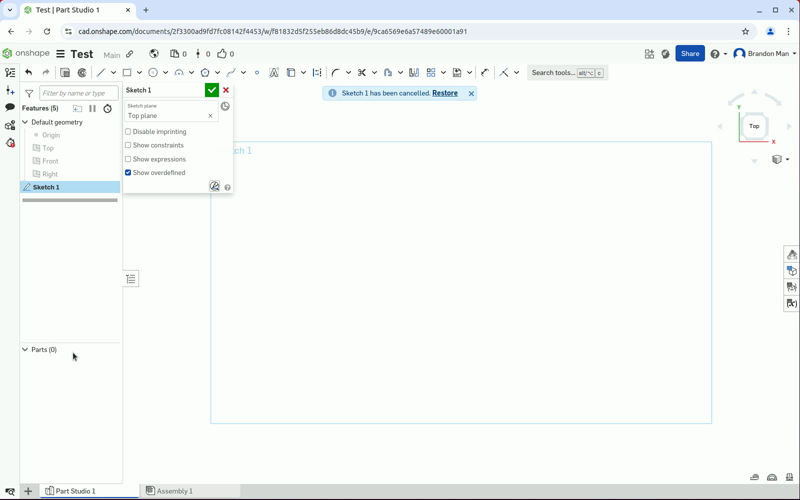
key_down(shift)
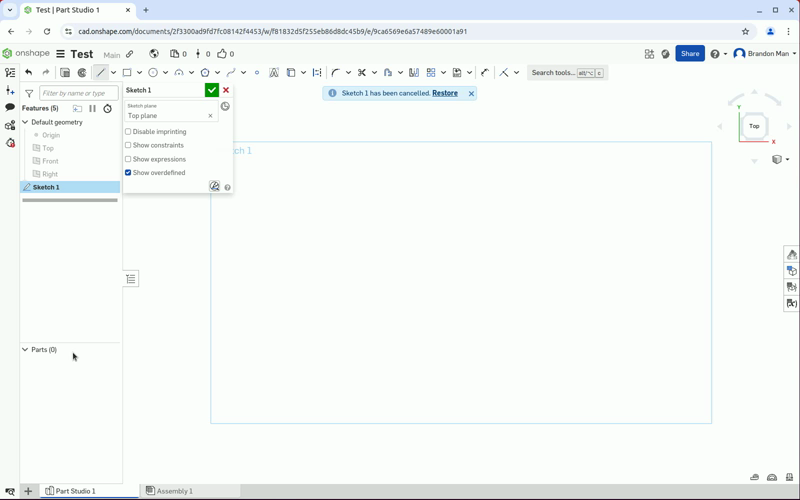
mouse_move(383, 360)
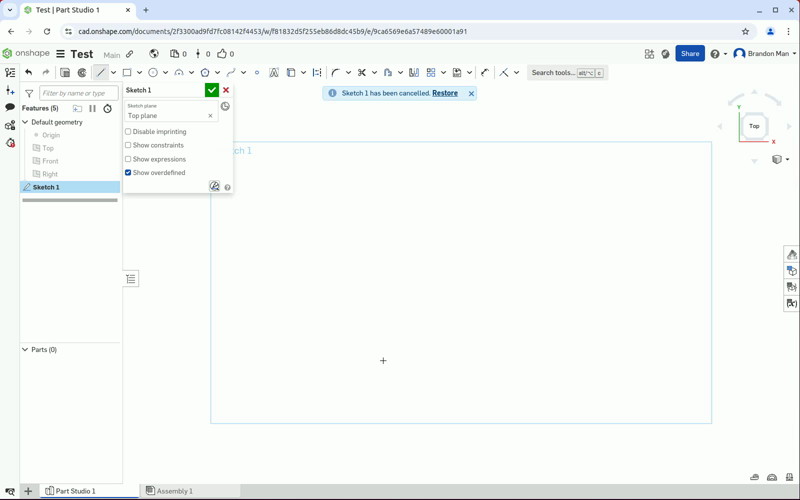
click(383, 360)
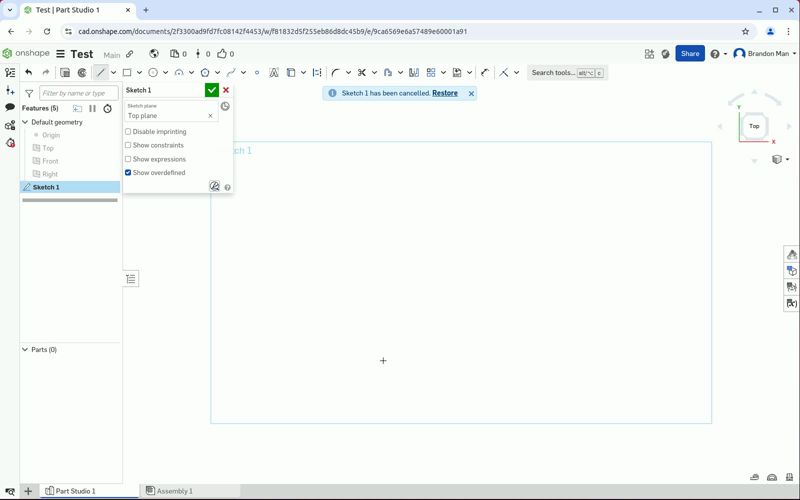
key_up(shift)
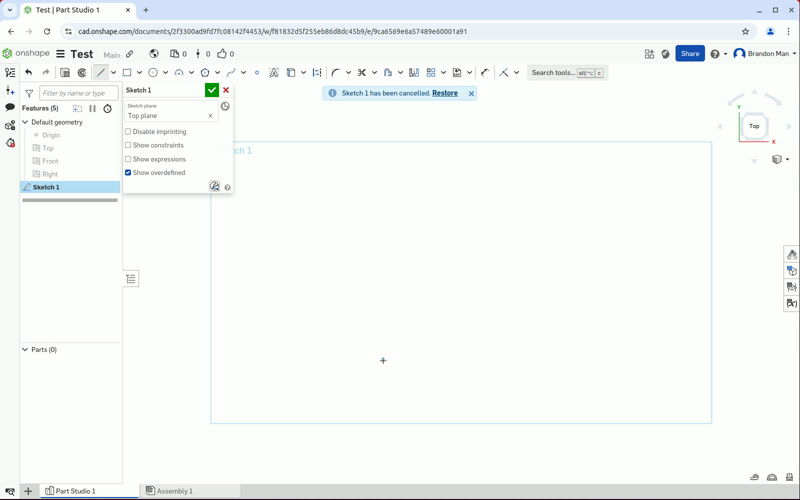
key_down(shift)
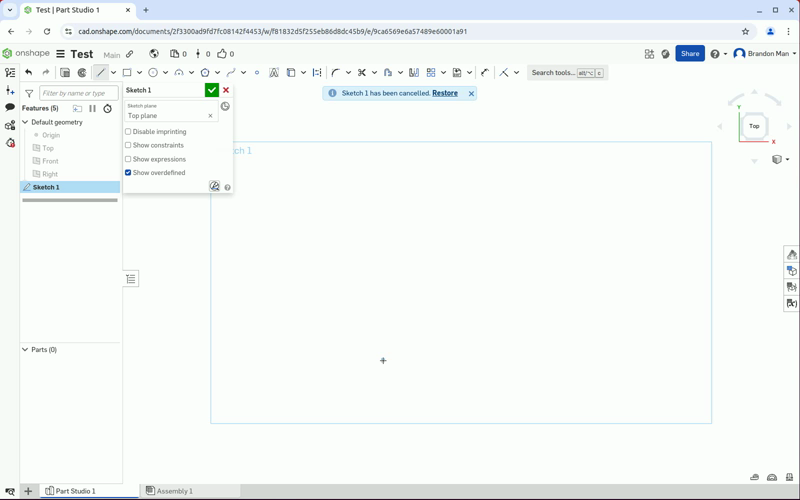
mouse_move(538, 360)
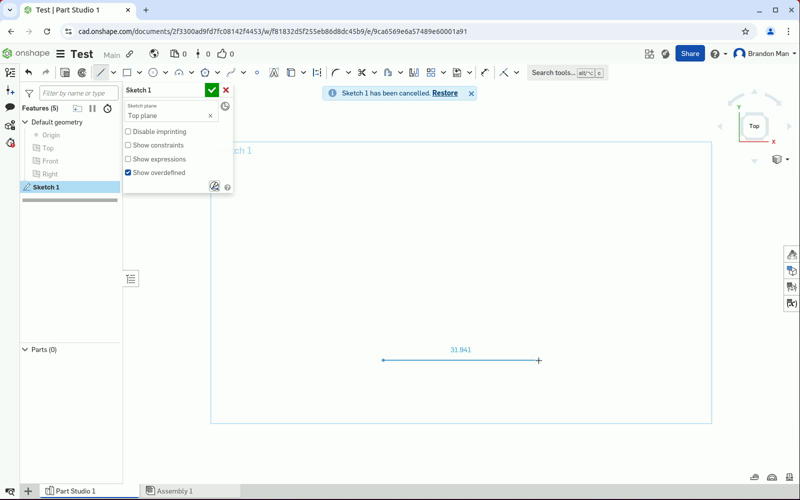
click(538, 360)
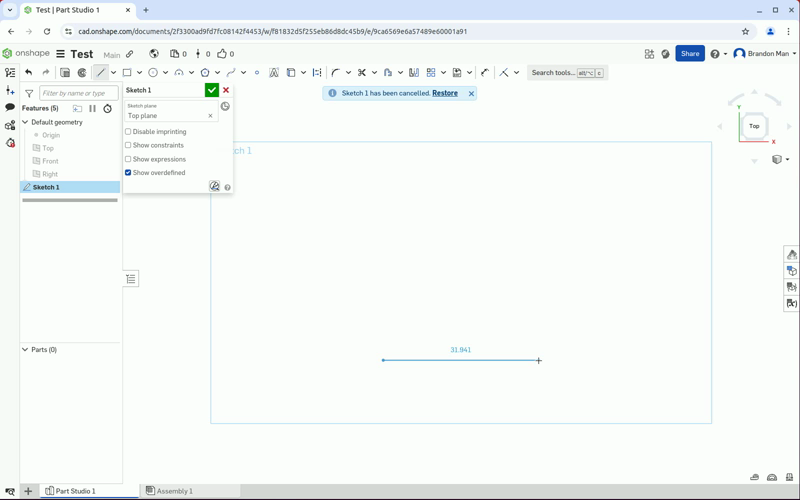
key_up(shift)
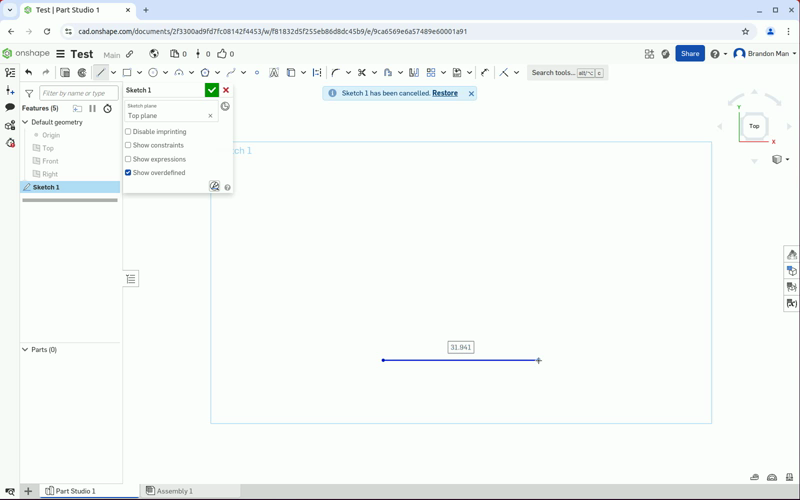
key_down(shift)
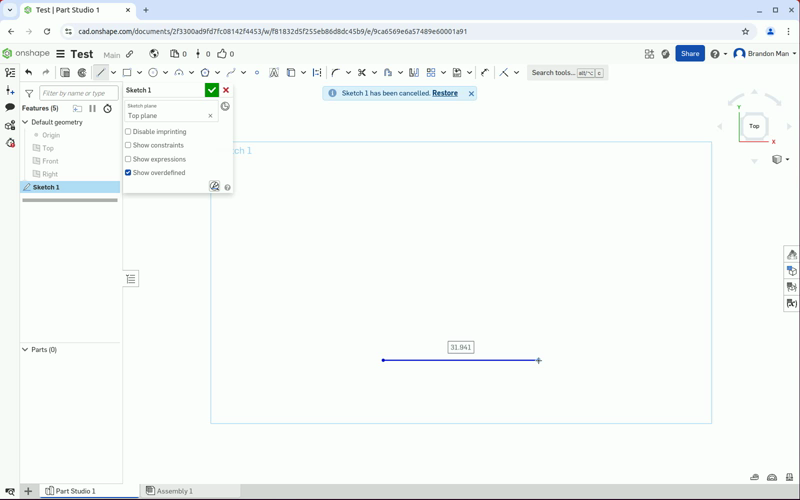
mouse_move(538, 204)
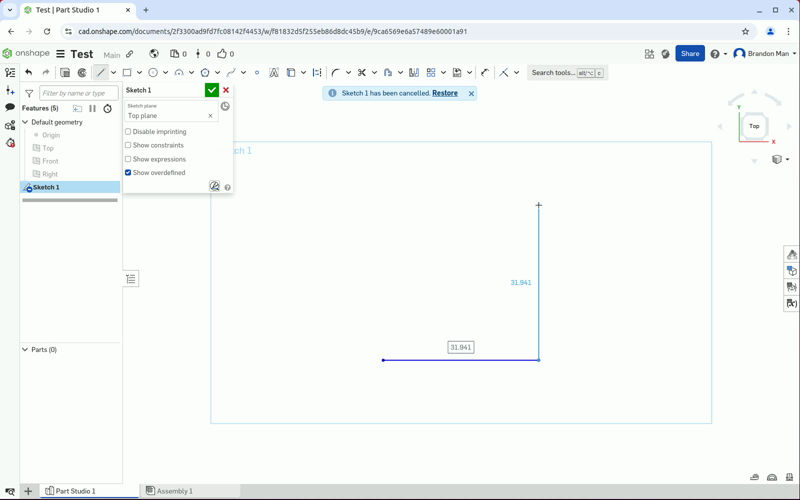
click(538, 204)
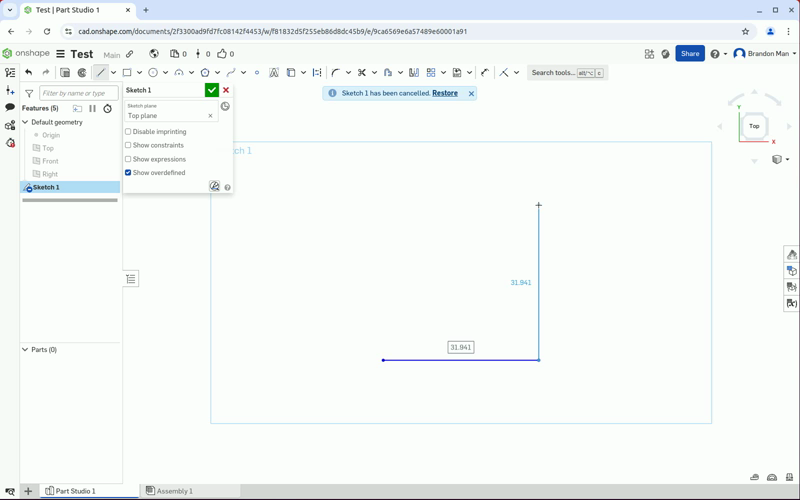
key_up(shift)
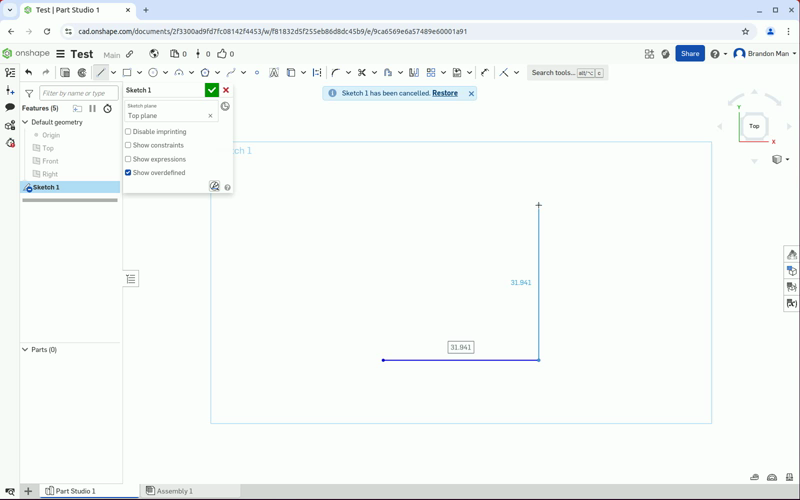
key_down(shift)
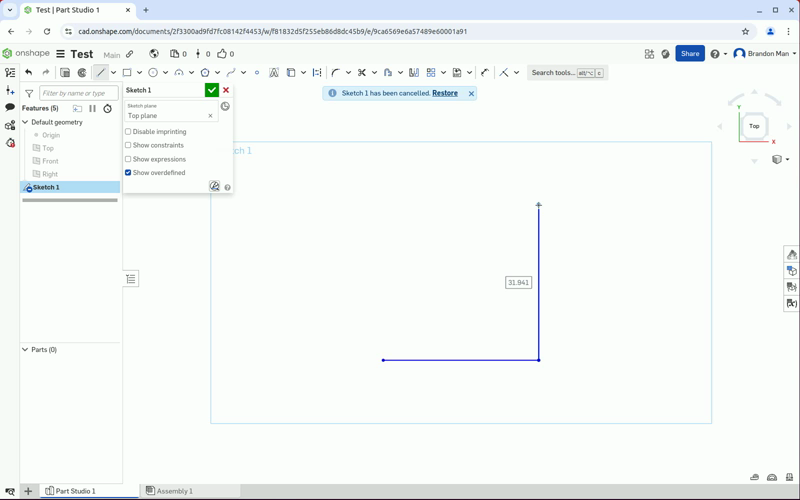
mouse_move(383, 204)
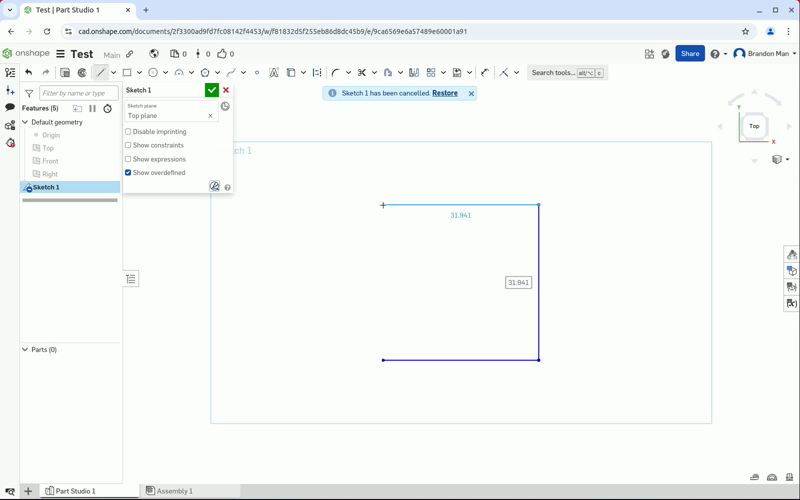
click(383, 204)
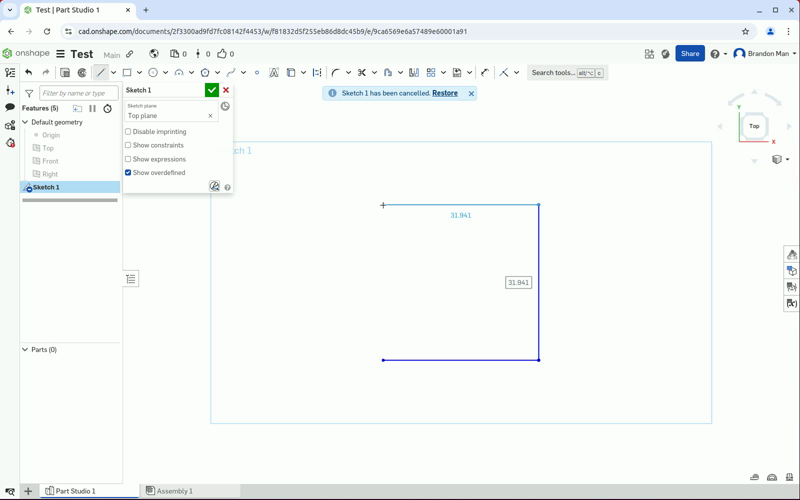
key_up(shift)
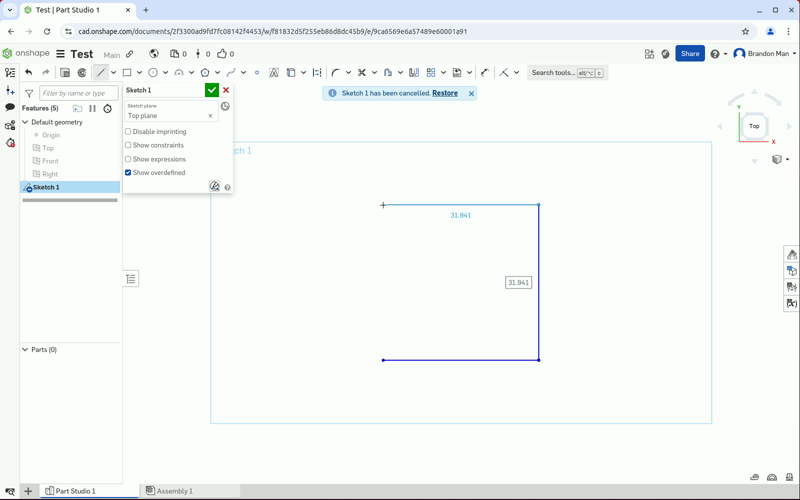
key_down(shift)
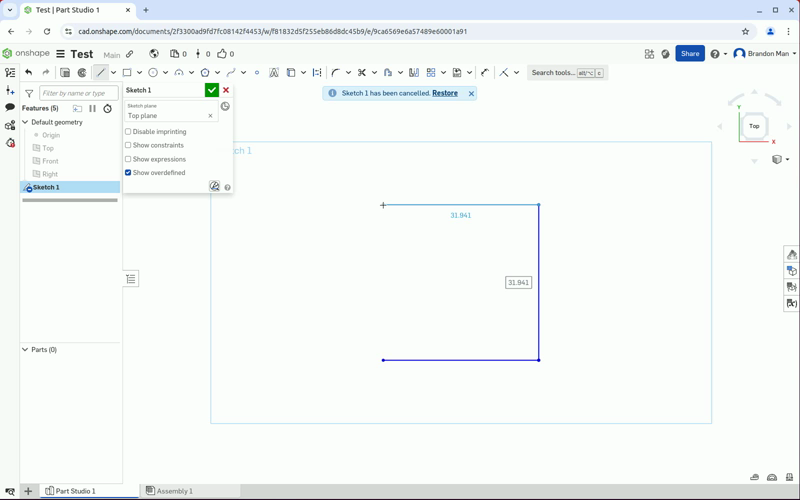
mouse_move(383, 360)
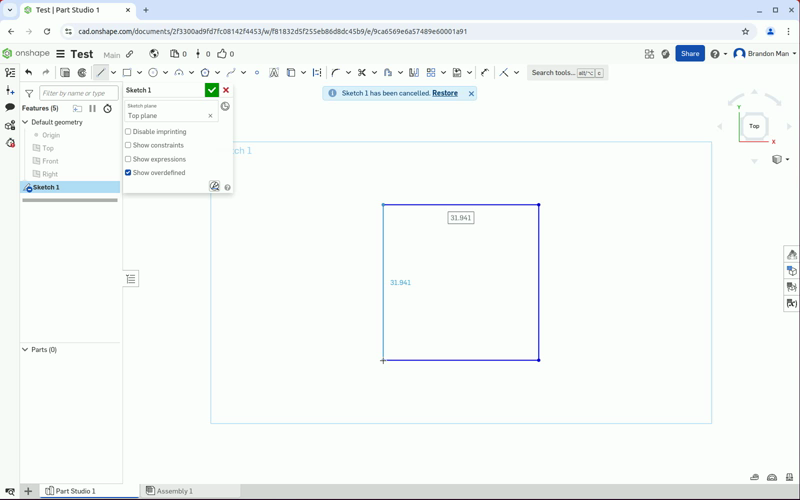
key_up(shift)
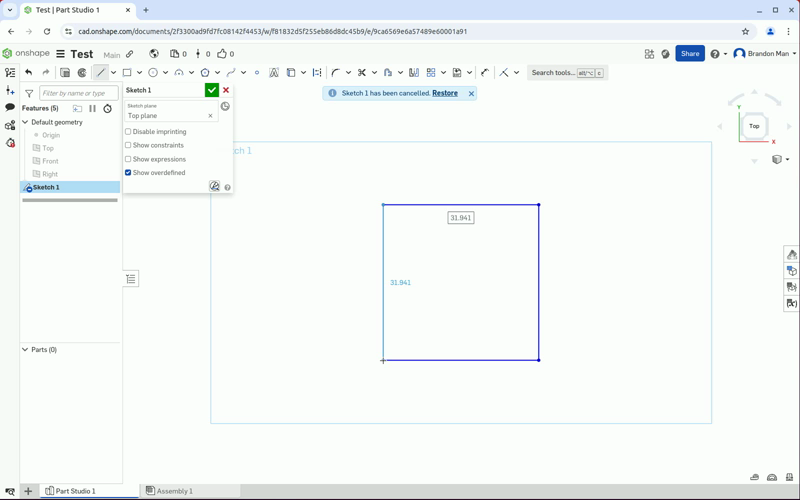
click(383, 360)
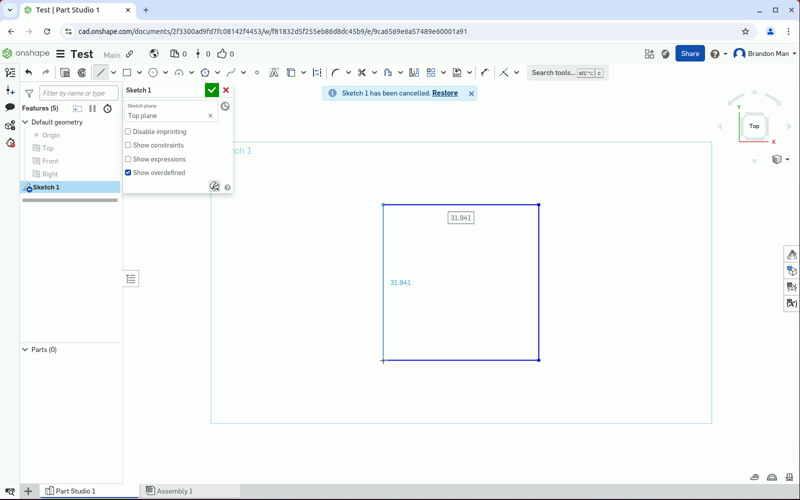
key(esc)
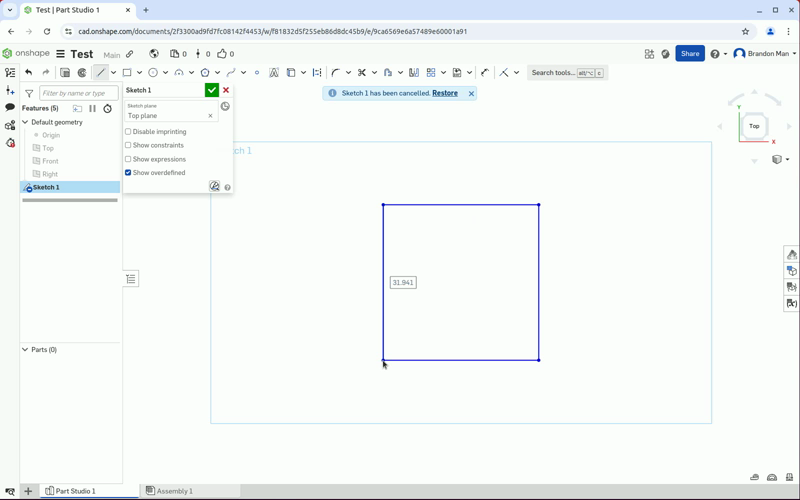
key(c)
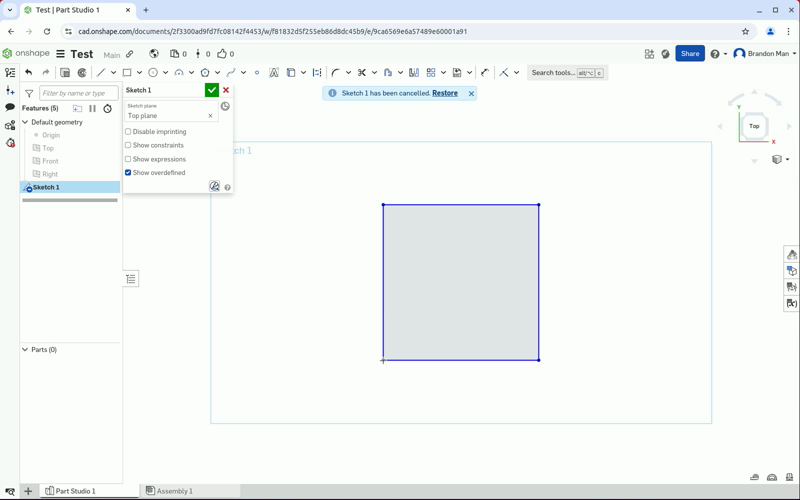
key_down(shift)
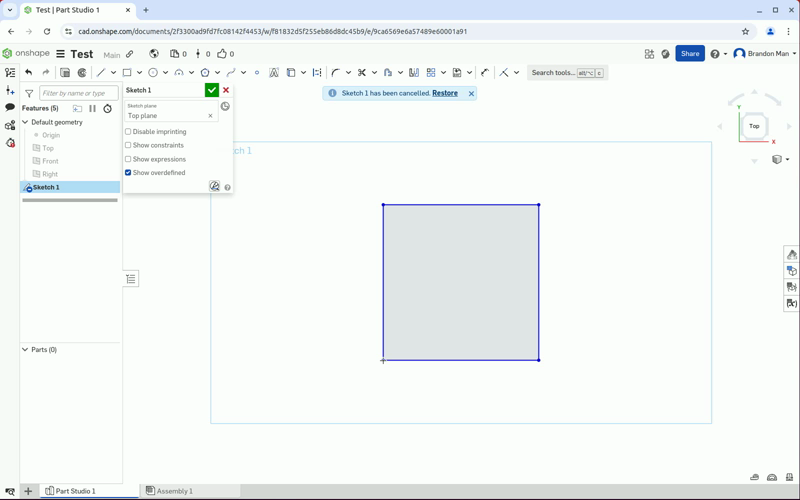
mouse_move(430, 299)
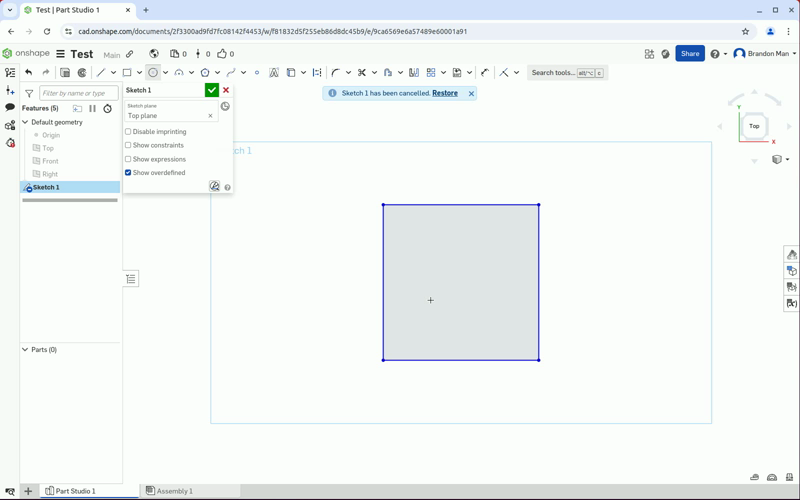
click(430, 299)
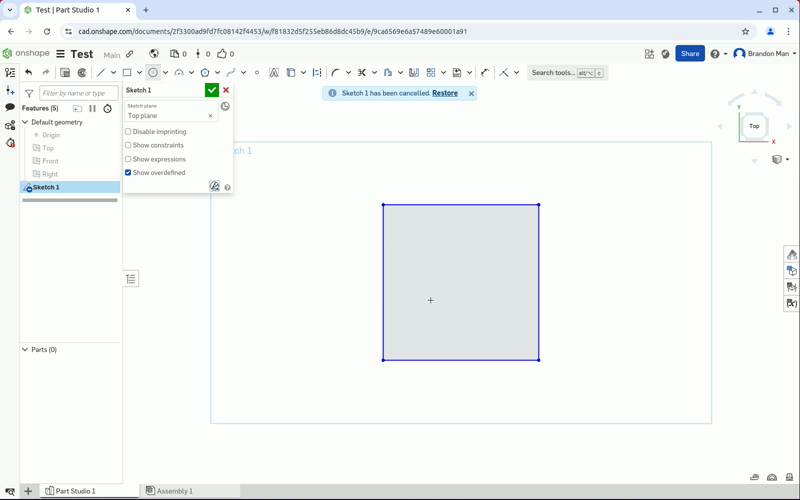
key_up(shift)
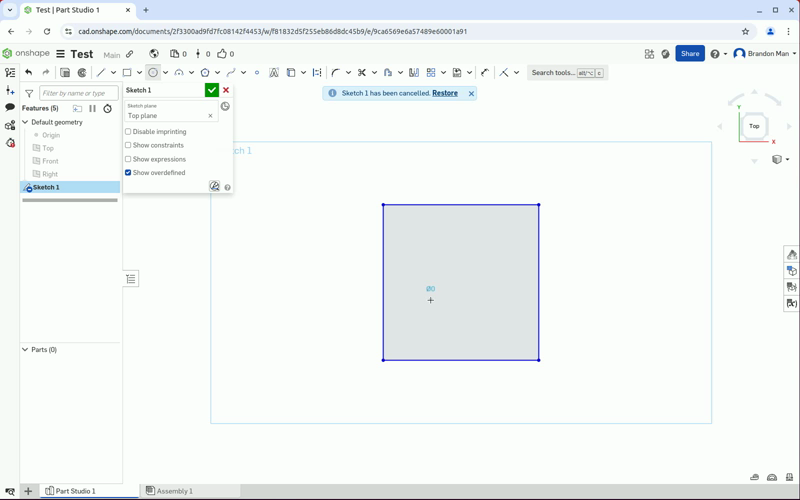
mouse_move(434, 299)
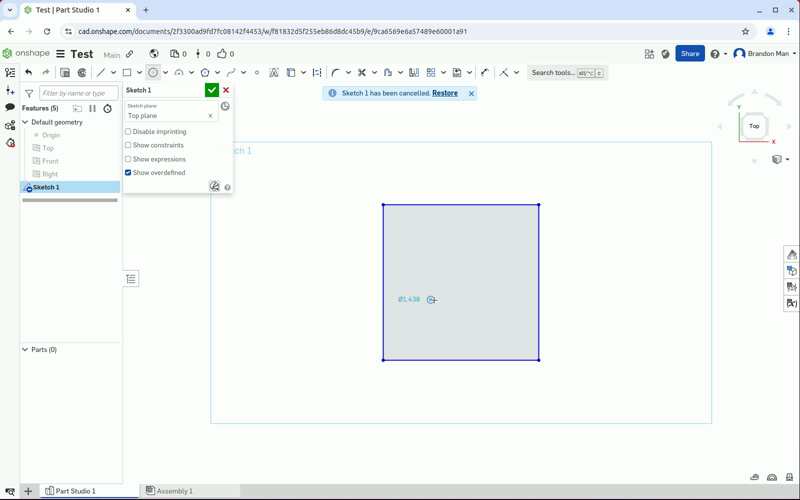
click(434, 299)
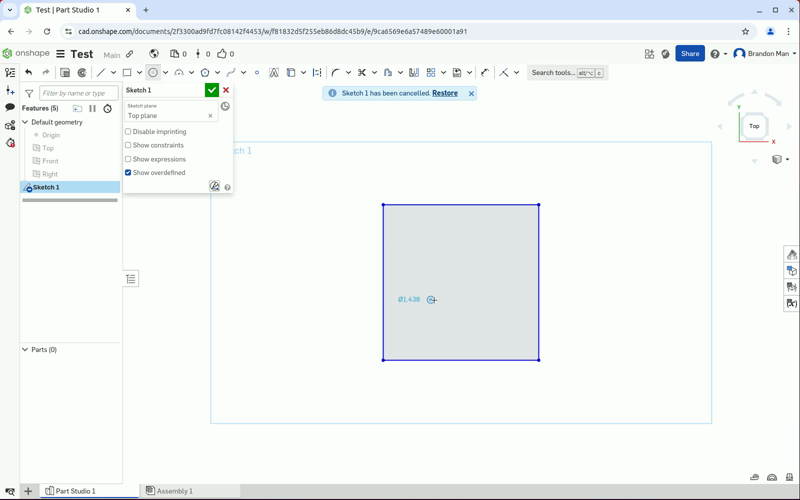
key(esc)
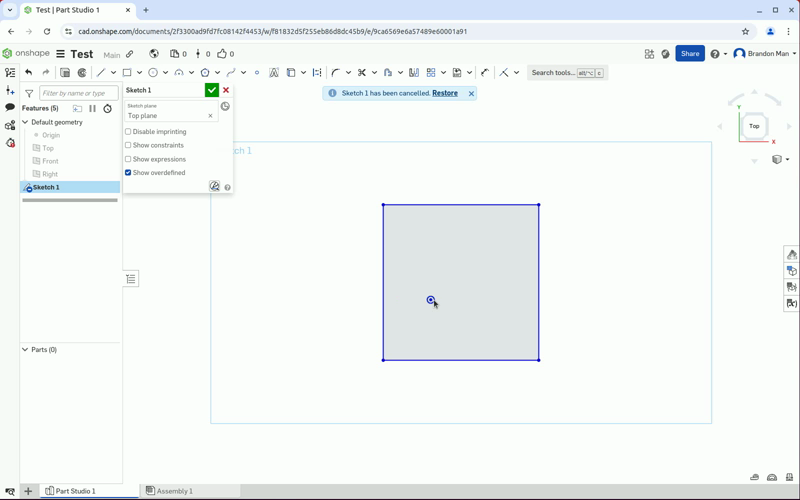
key(c)
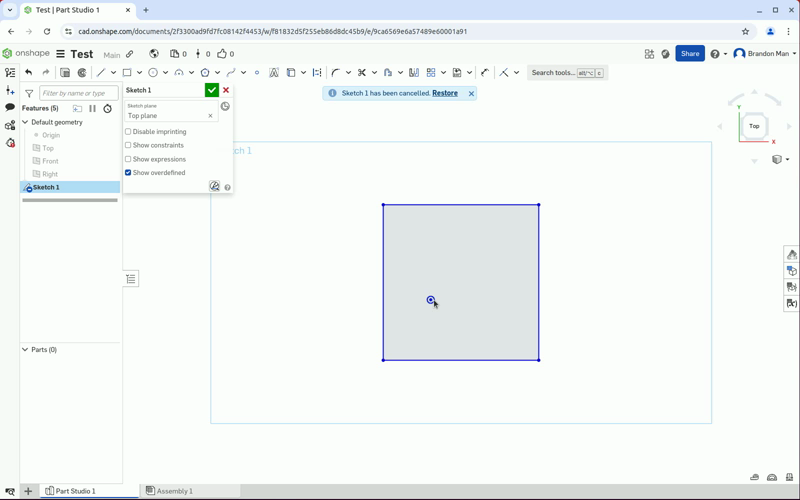
key_down(shift)
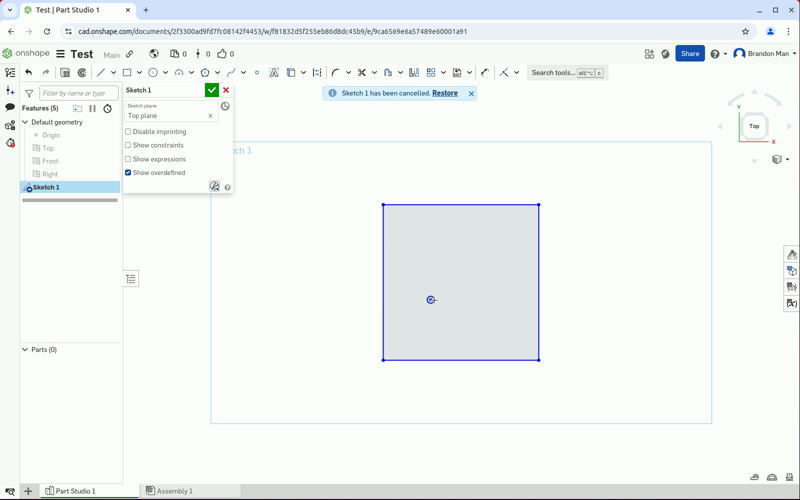
mouse_move(461, 281)
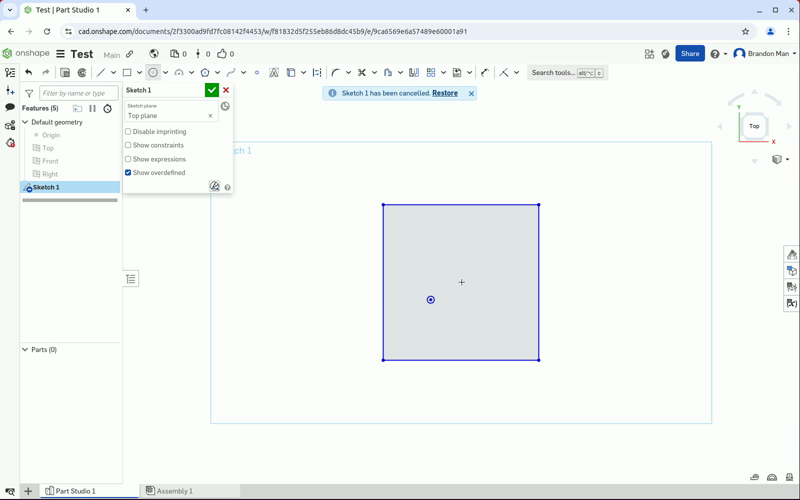
click(461, 281)
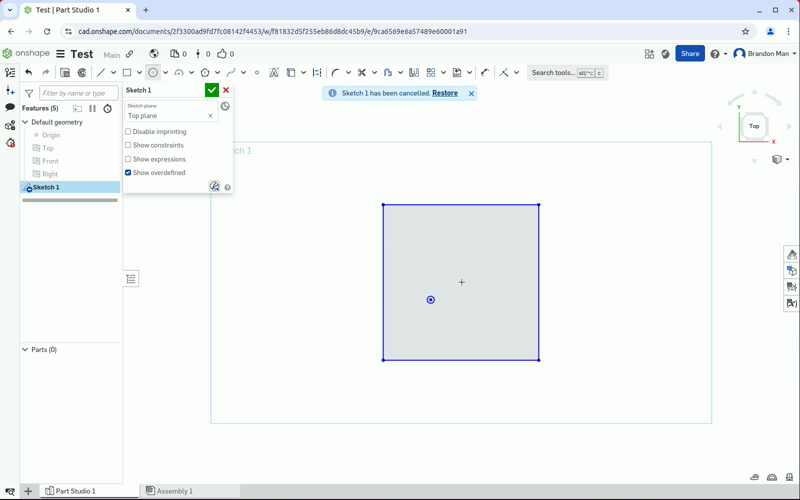
key_up(shift)
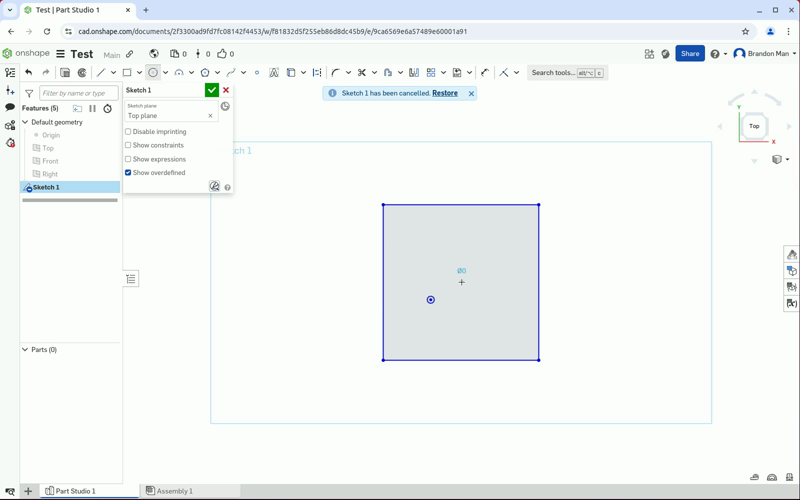
mouse_move(488, 281)
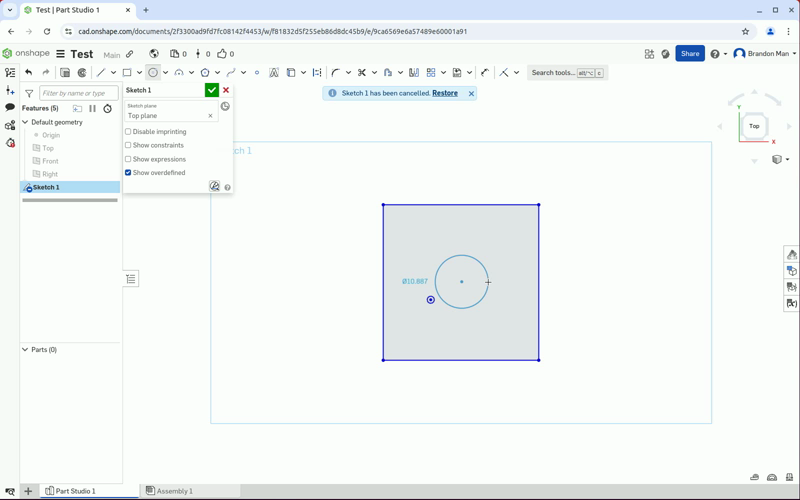
click(488, 281)
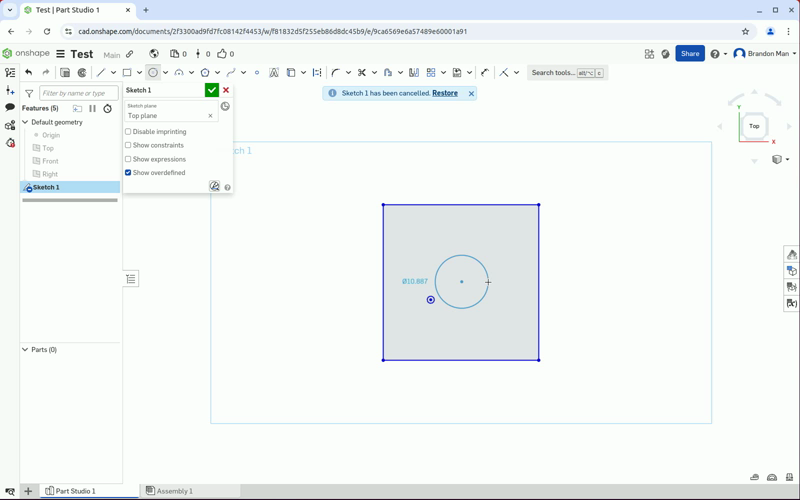
key(esc)
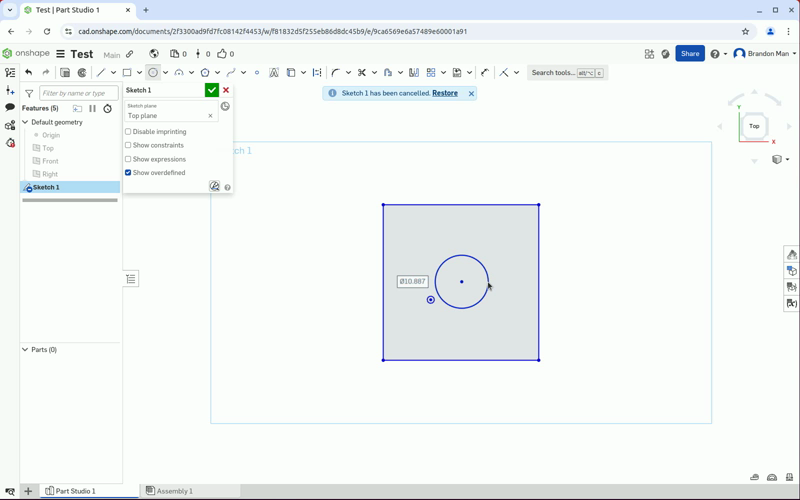
key(c)
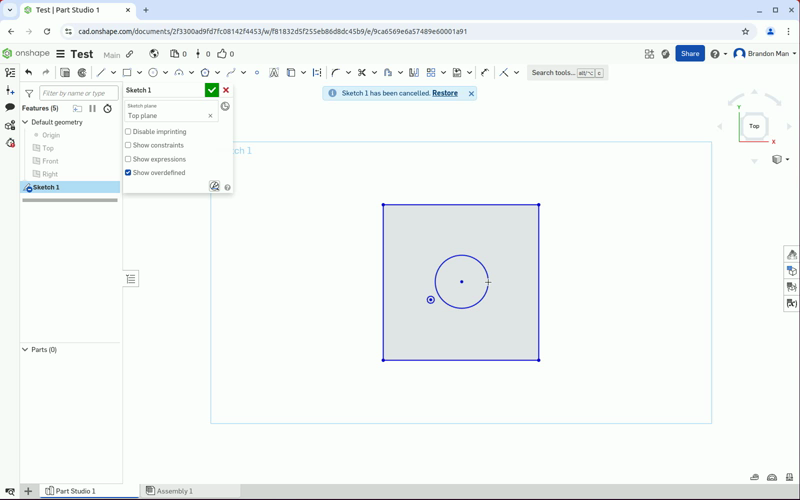
key_down(shift)
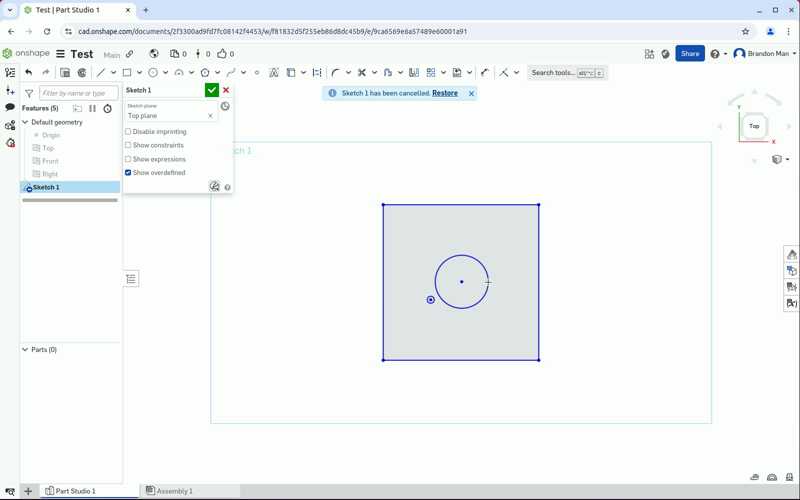
mouse_move(461, 244)
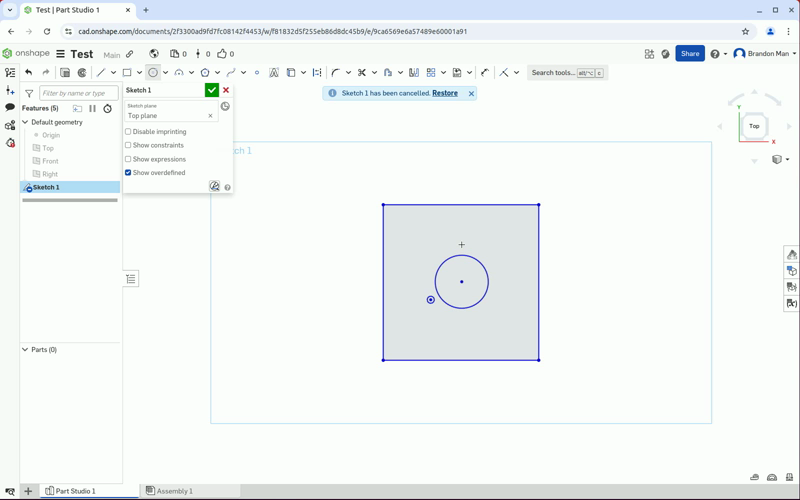
click(461, 244)
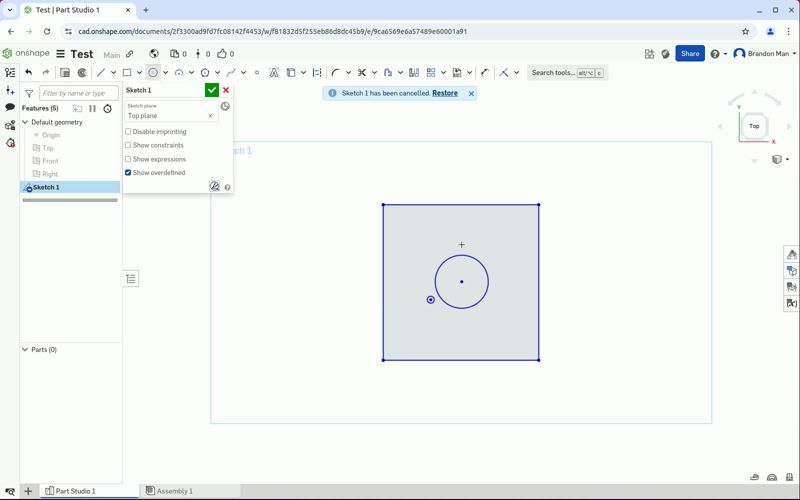
key_up(shift)
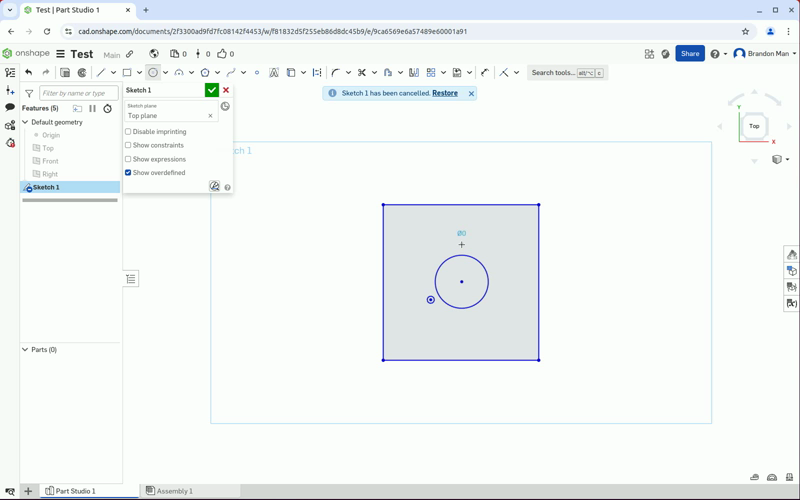
mouse_move(465, 244)
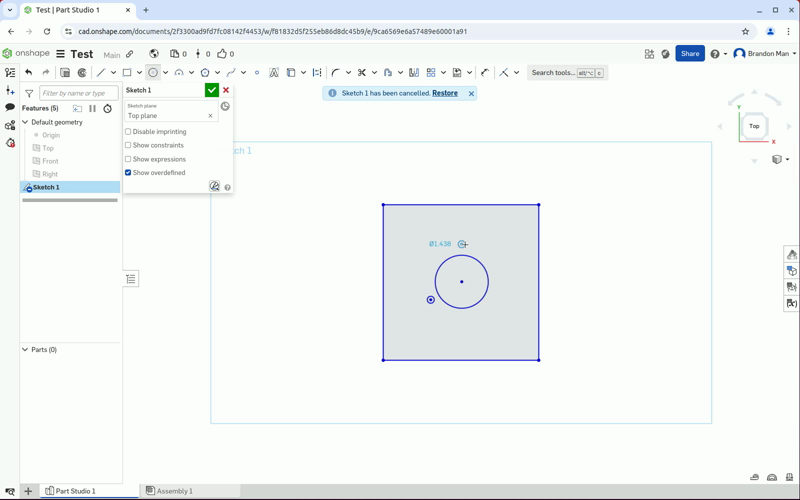
click(465, 244)
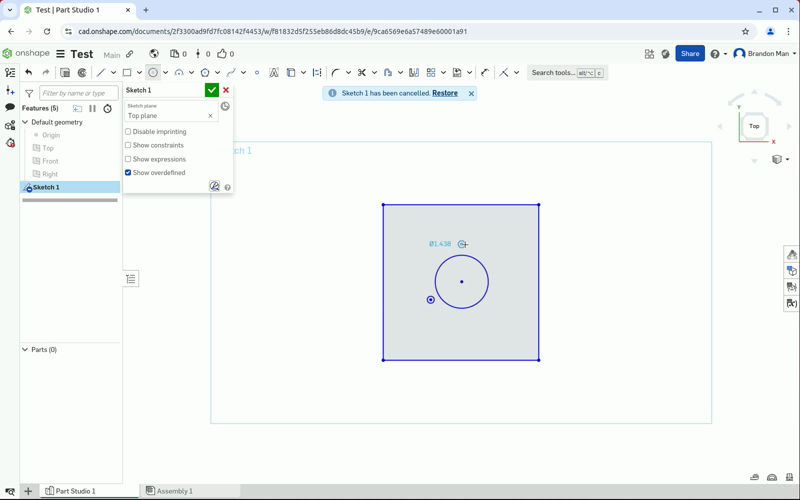
key(esc)
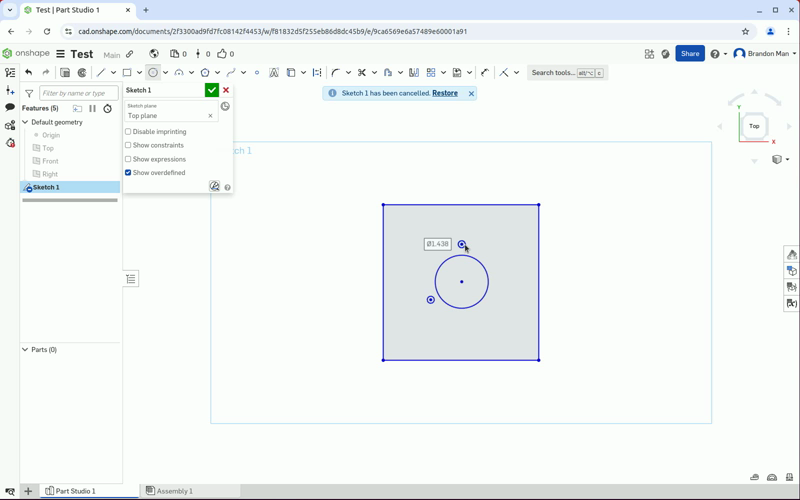
key(c)
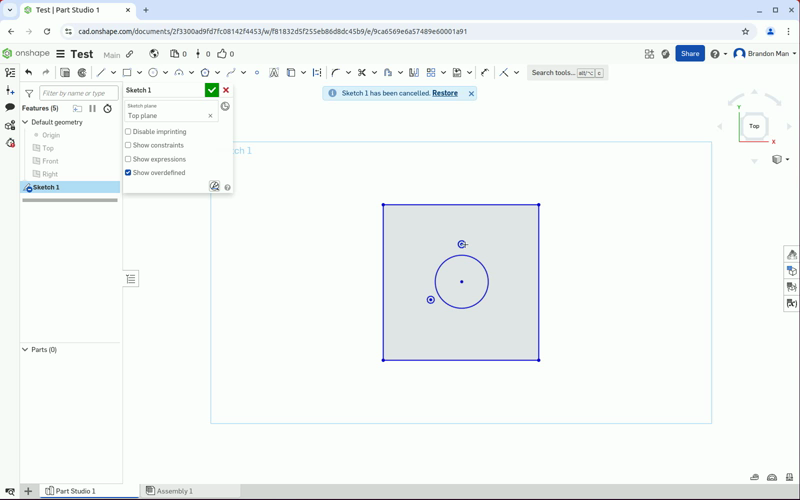
key_down(shift)
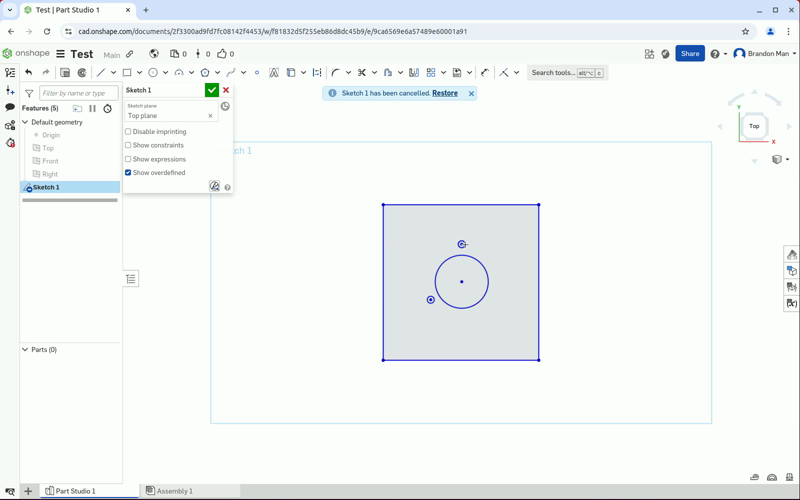
mouse_move(492, 299)
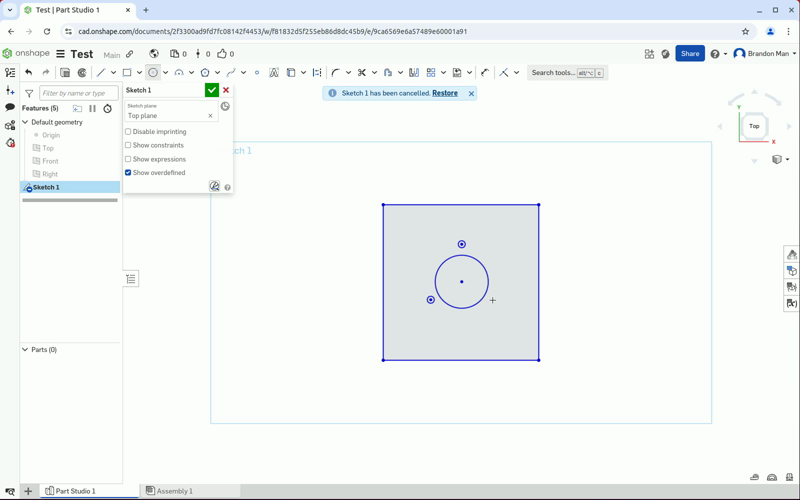
click(492, 299)
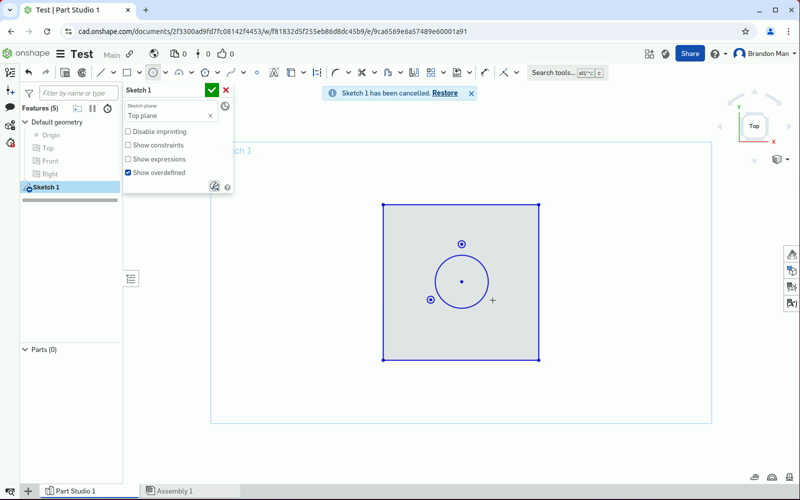
key_up(shift)
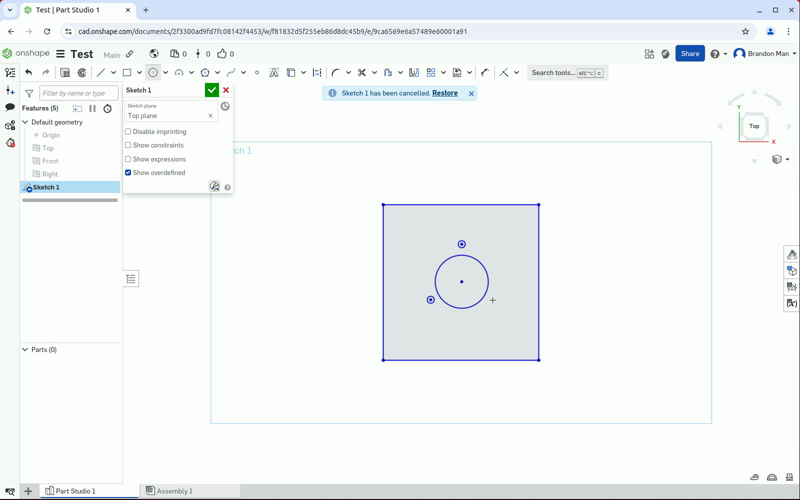
mouse_move(496, 299)
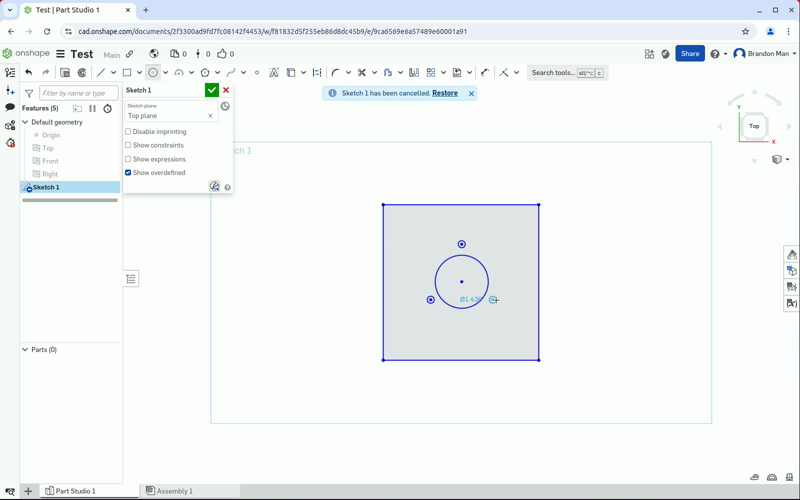
click(496, 299)
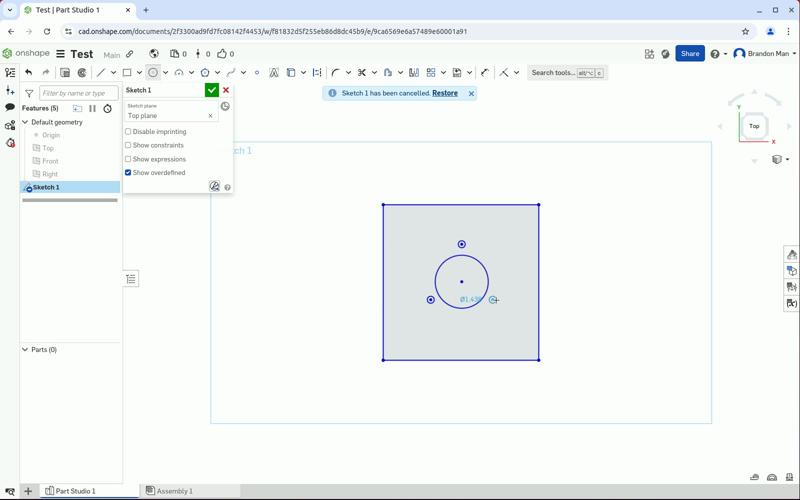
key(esc)
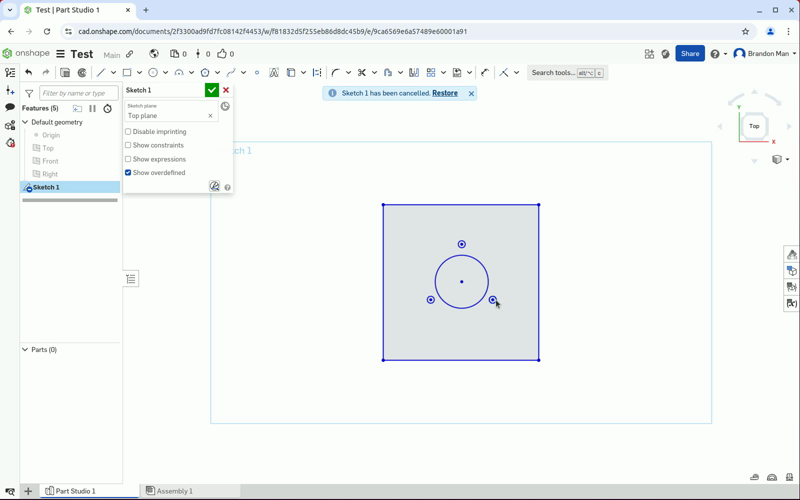
mouse_move(448, 320)
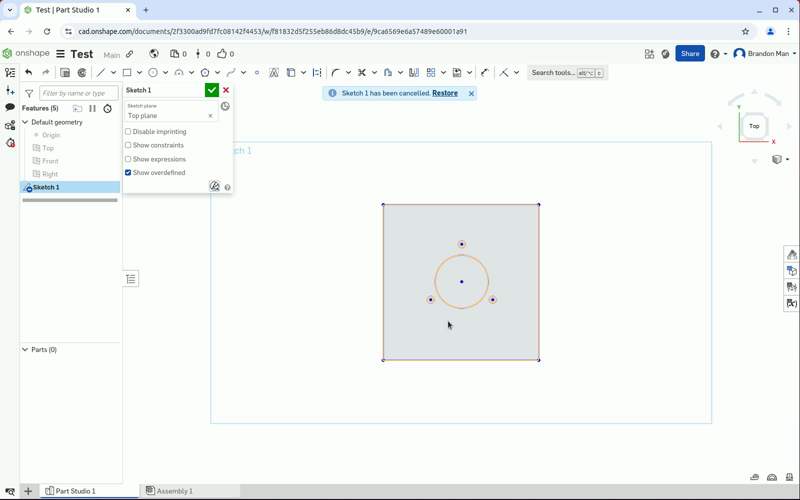
click(448, 320)
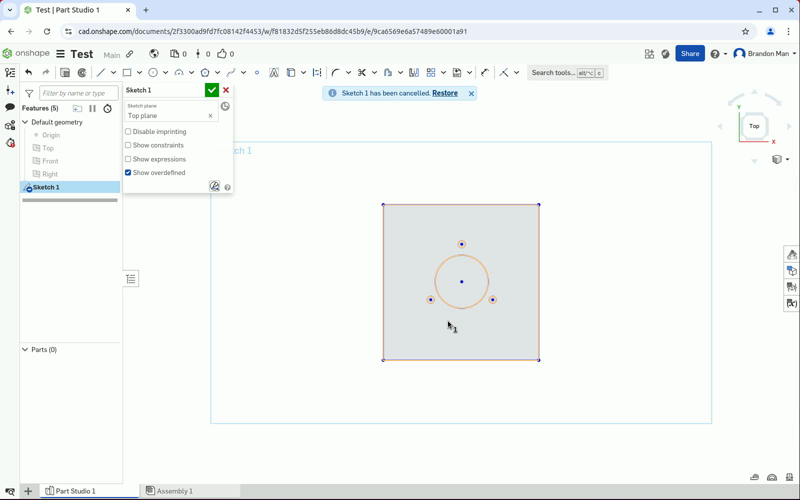
mouse_move(73, 352)
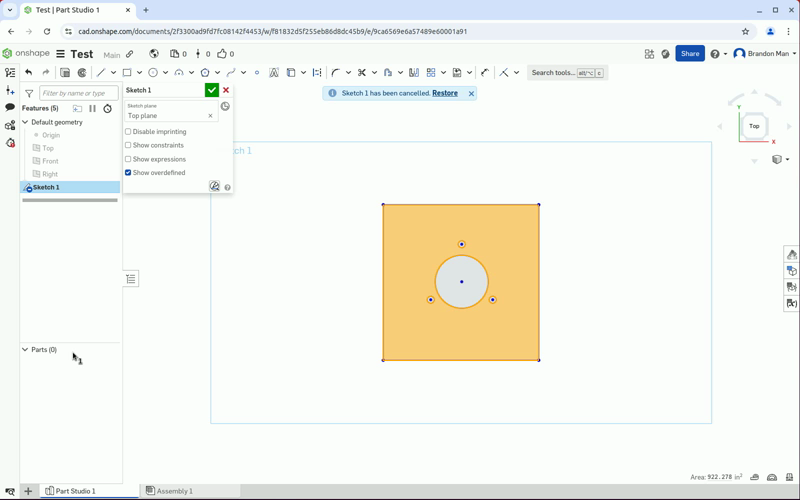
key(shift+y)
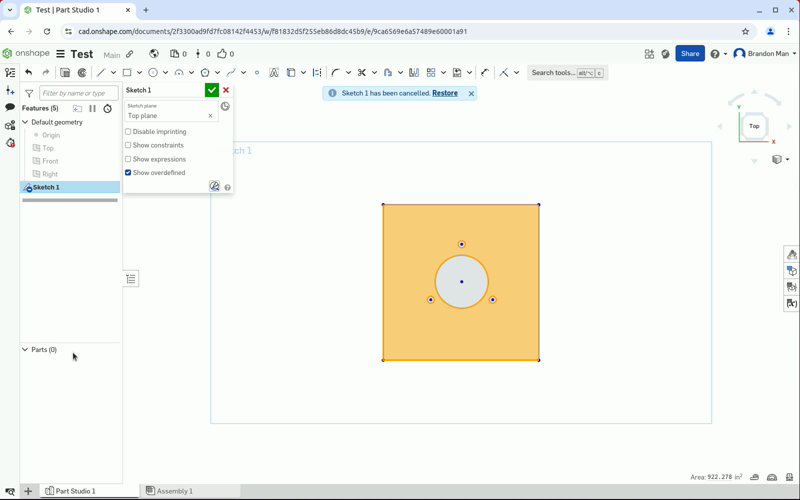
key(shift+e)
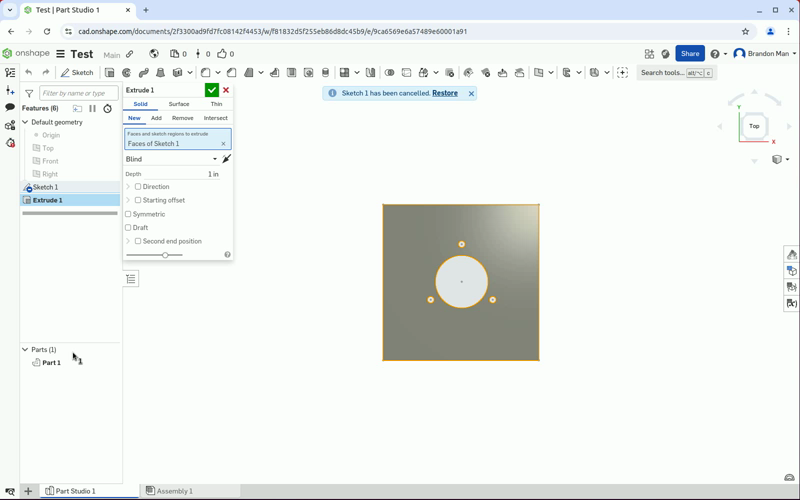
mouse_move(143, 106)
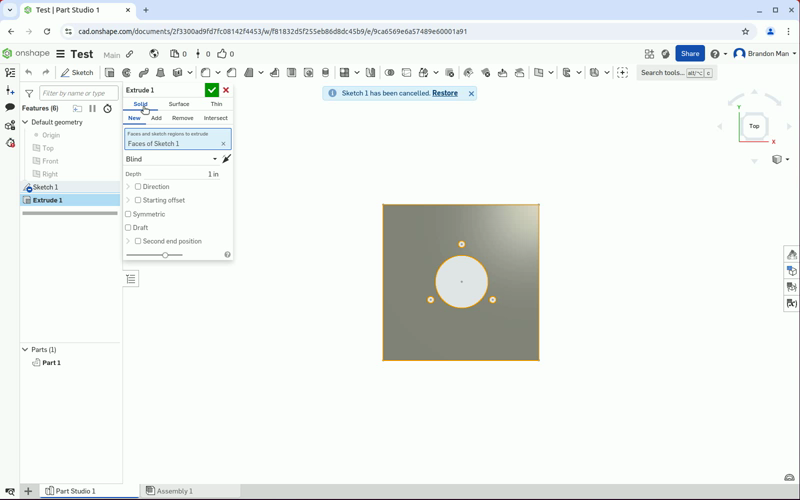
click(143, 106)
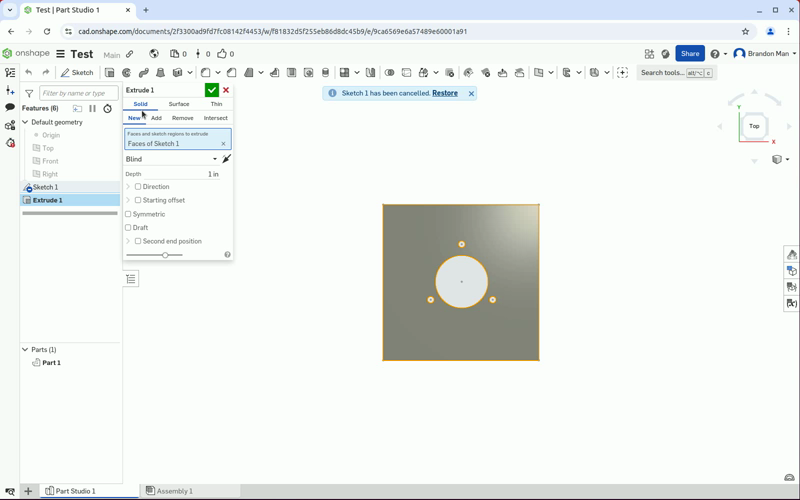
mouse_move(137, 120)
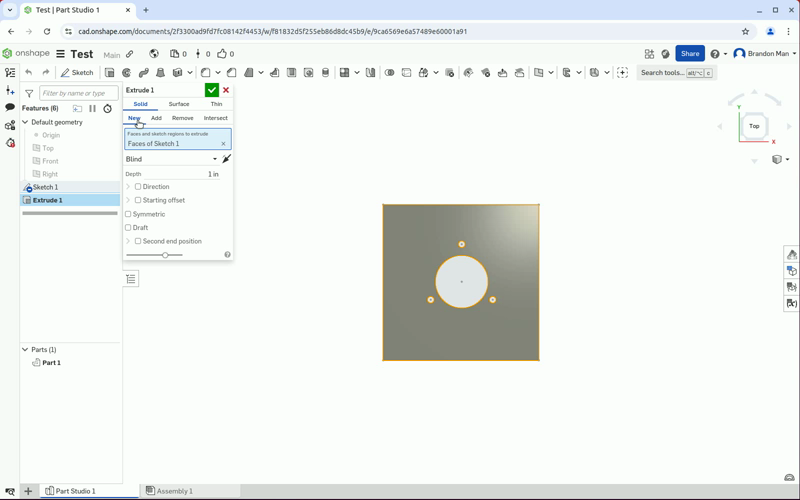
click(137, 120)
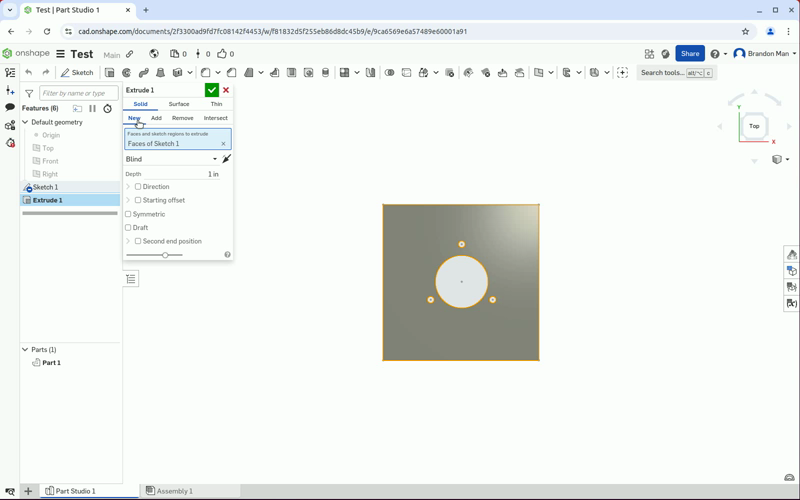
key(tab, 4)
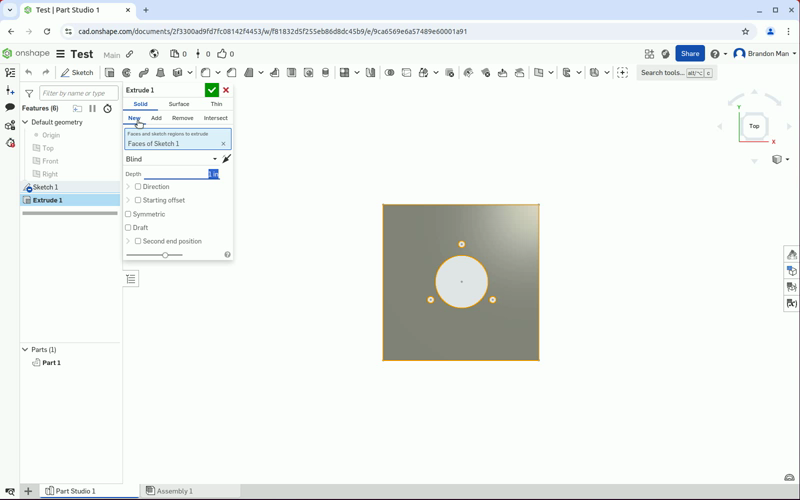
text(1.204)
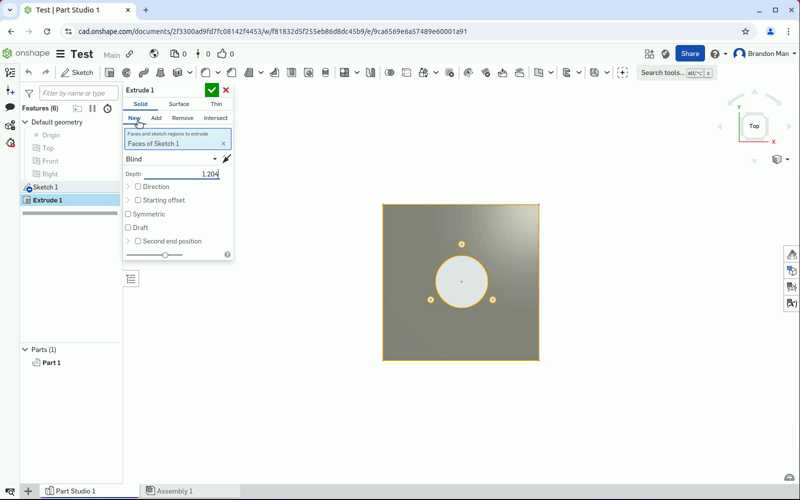
key(enter)
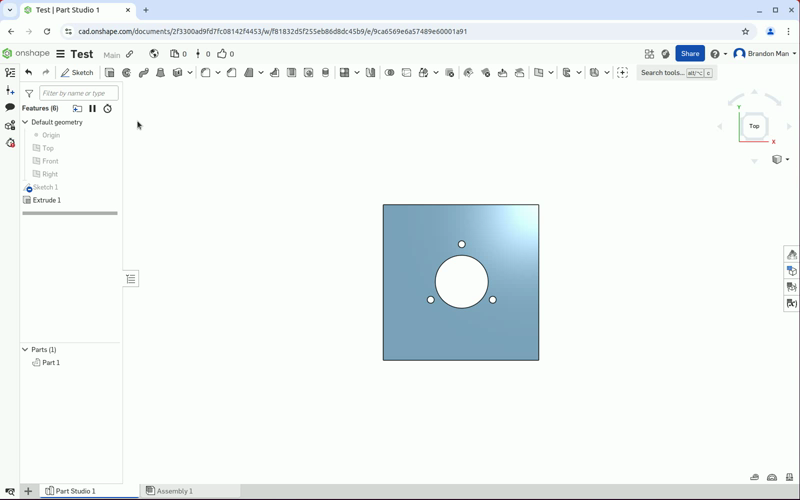
key(shift+h)
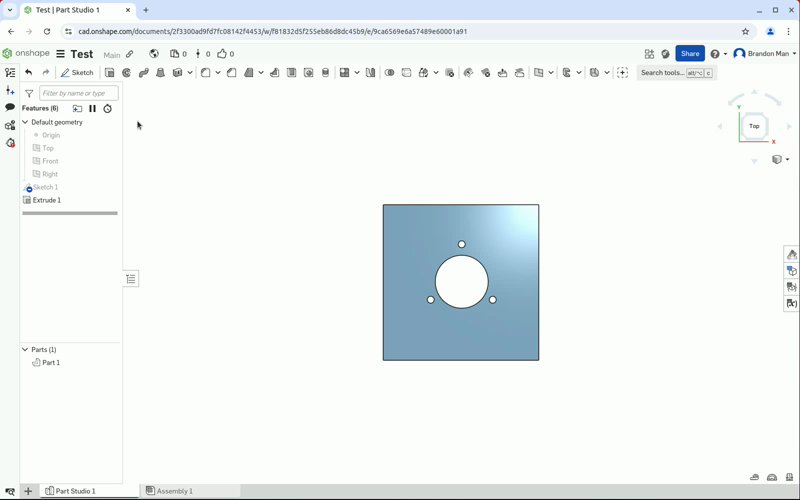
key(shift+h)
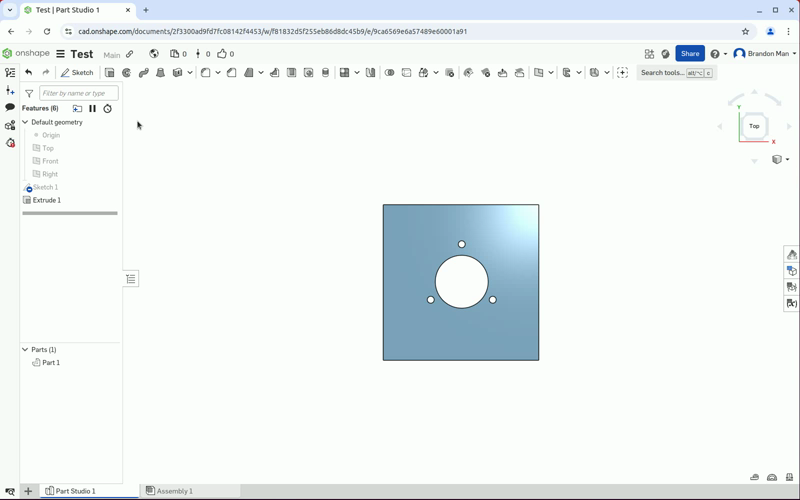
mouse_move(73, 189)
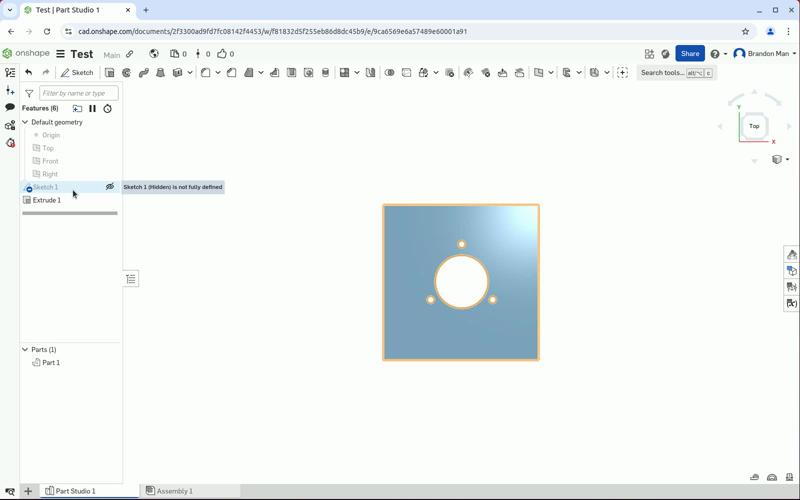
click(73, 189)
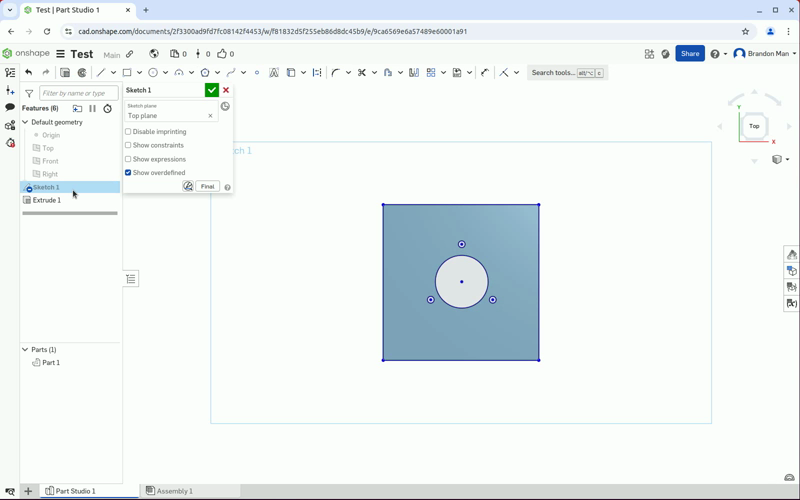
mouse_move(229, 92)
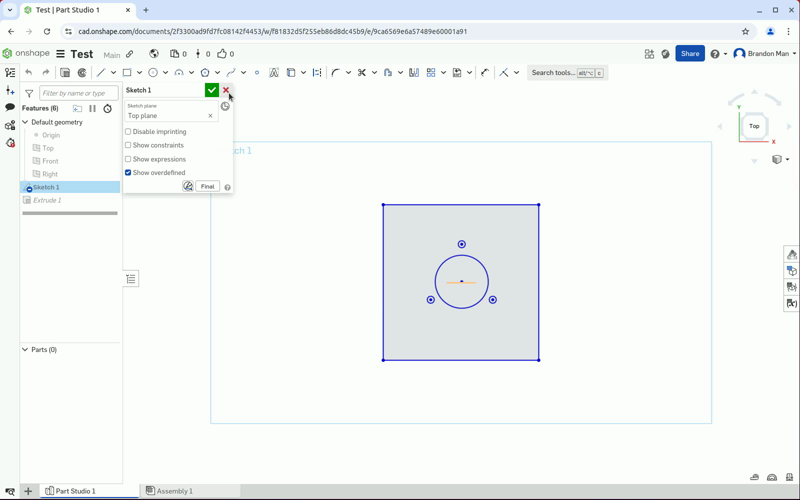
click(229, 92)
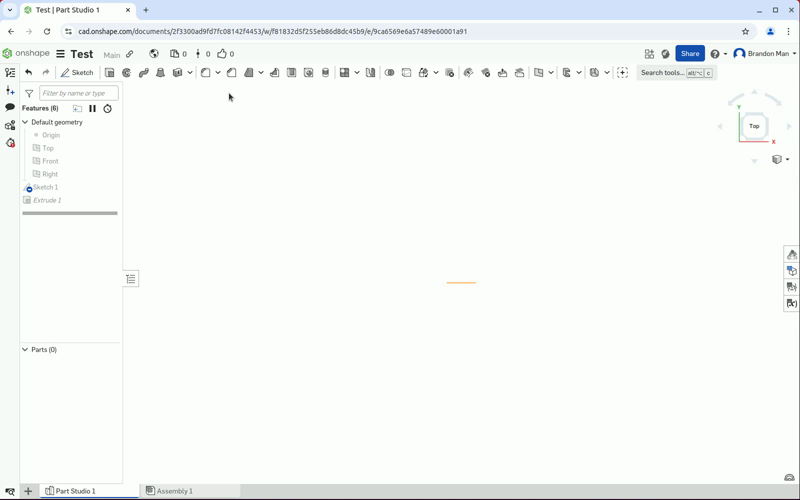
mouse_move(73, 352)
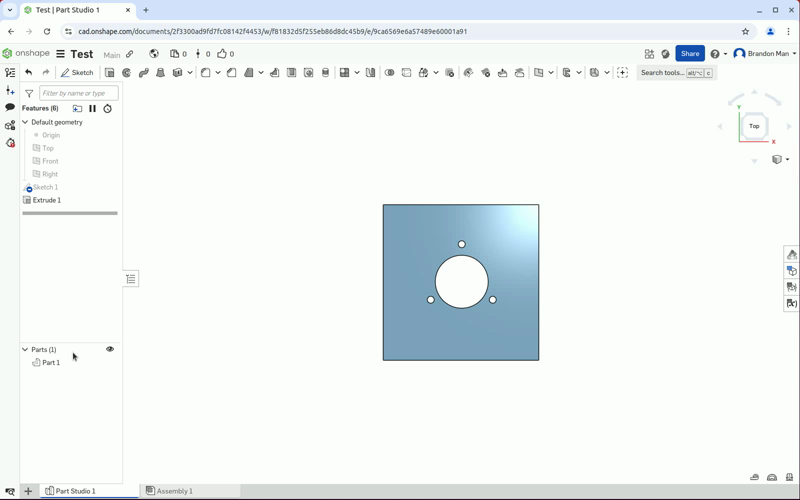
key(y)
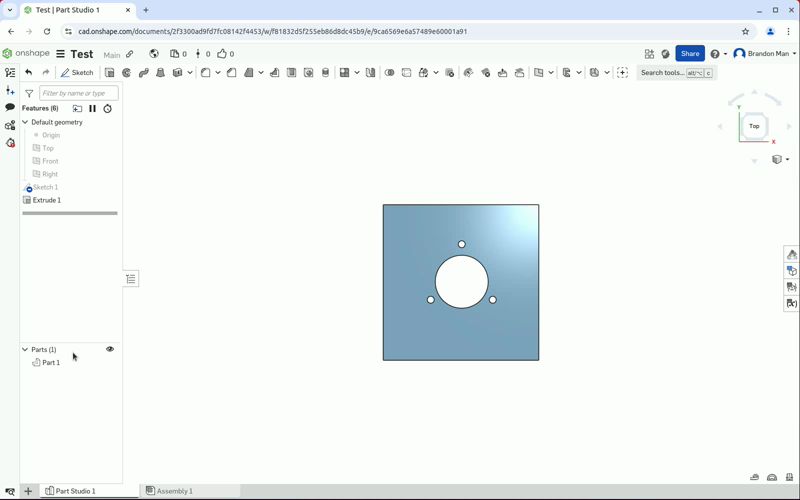
key(shift+p)
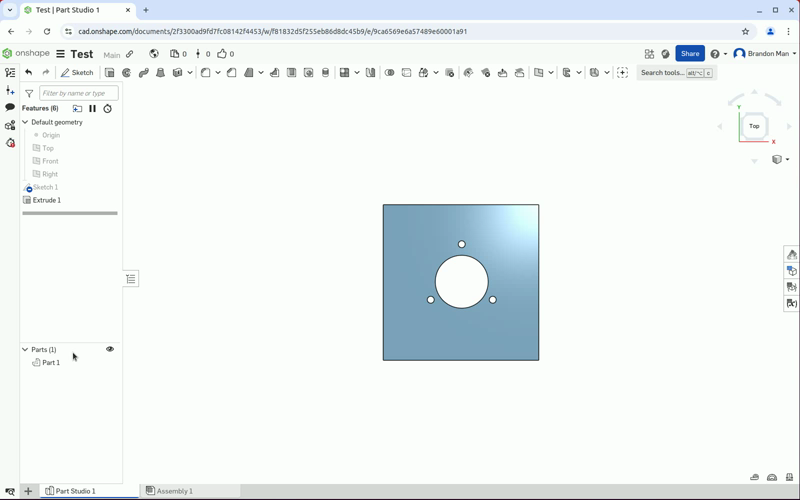
key(space)
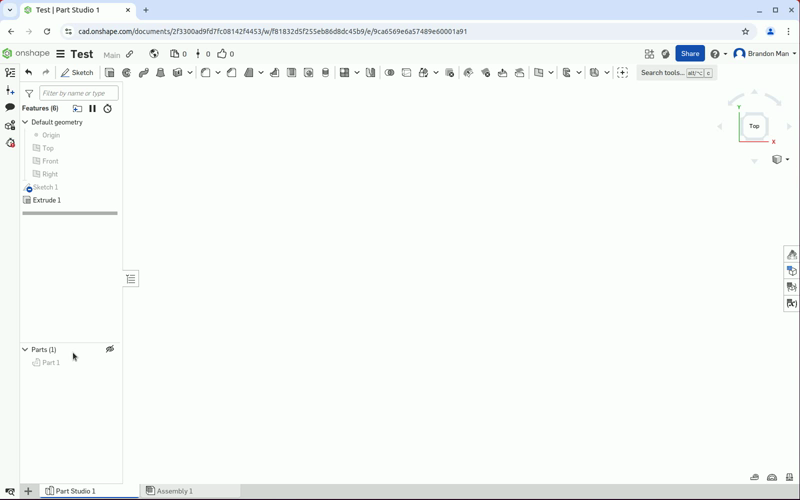
key_down(shift)
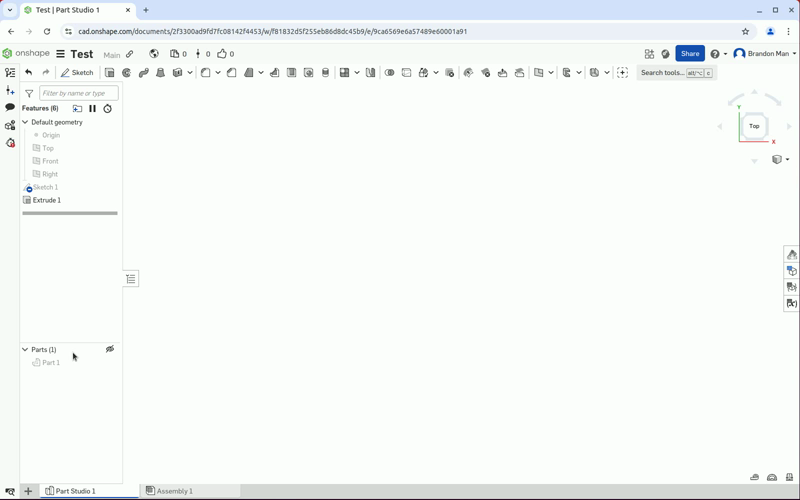
key(up)
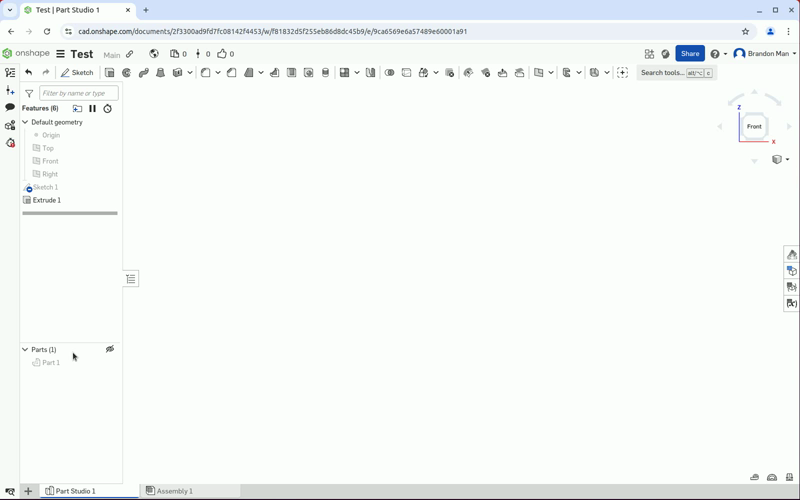
key_up(shift)
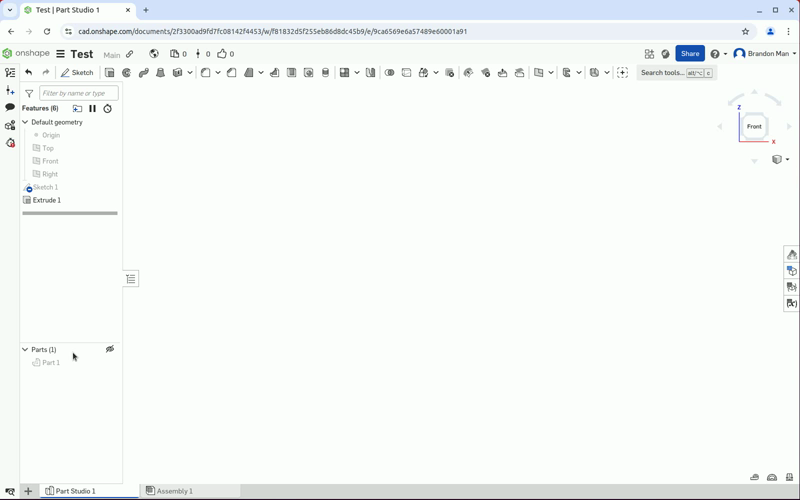
mouse_move(73, 352)
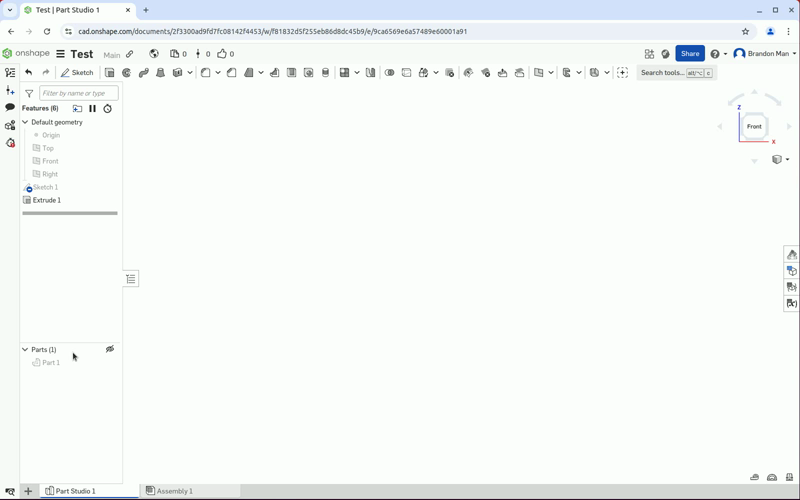
key(shift+y)
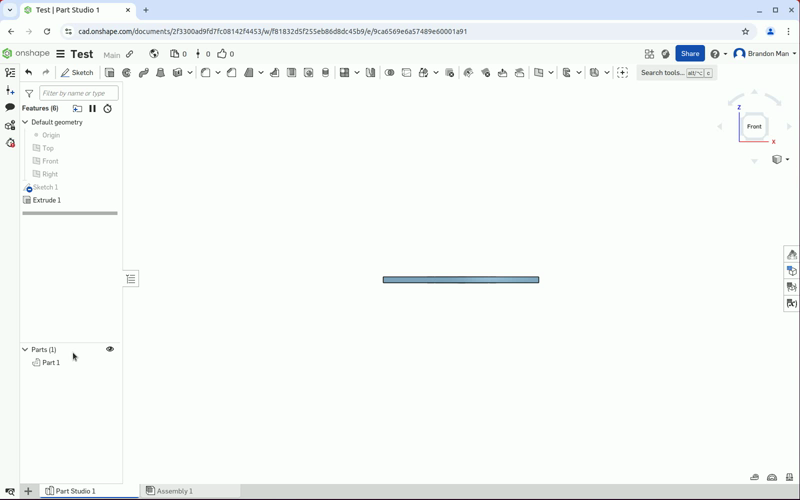
mouse_move(541, 75)
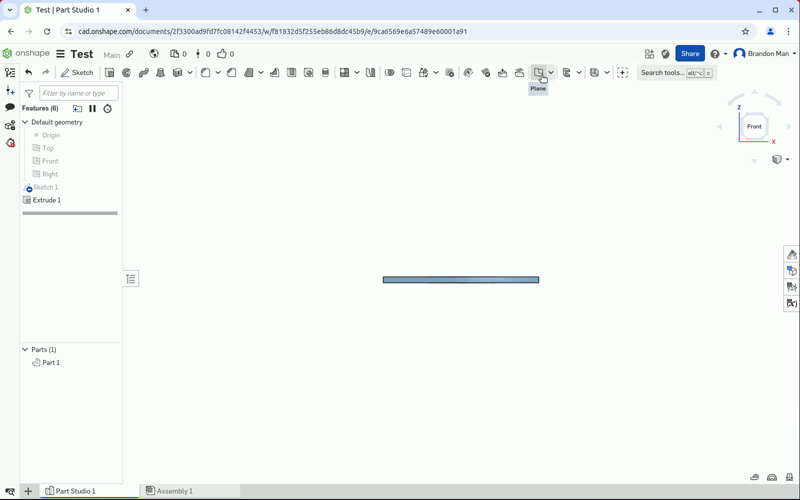
click(541, 75)
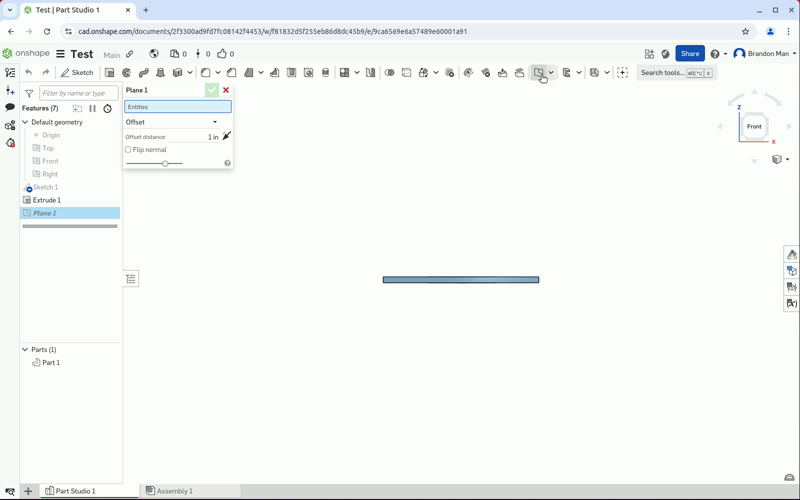
mouse_move(73, 163)
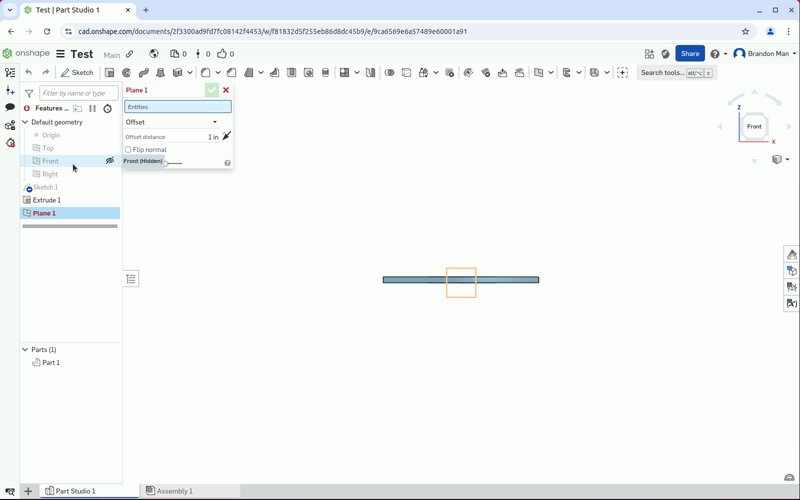
click(73, 163)
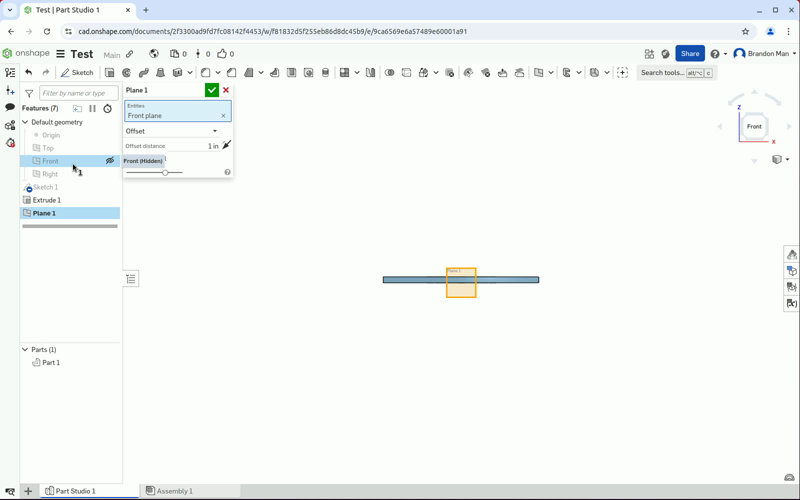
key(tab, 2)
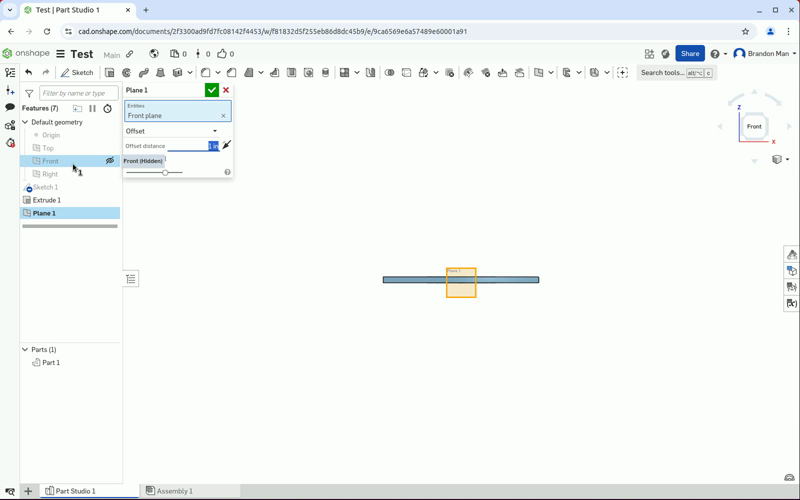
text(15.898)
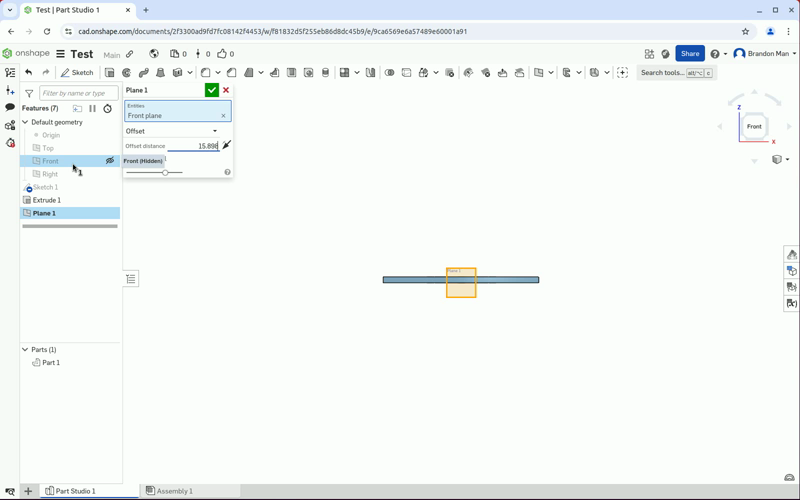
key(enter, 2)
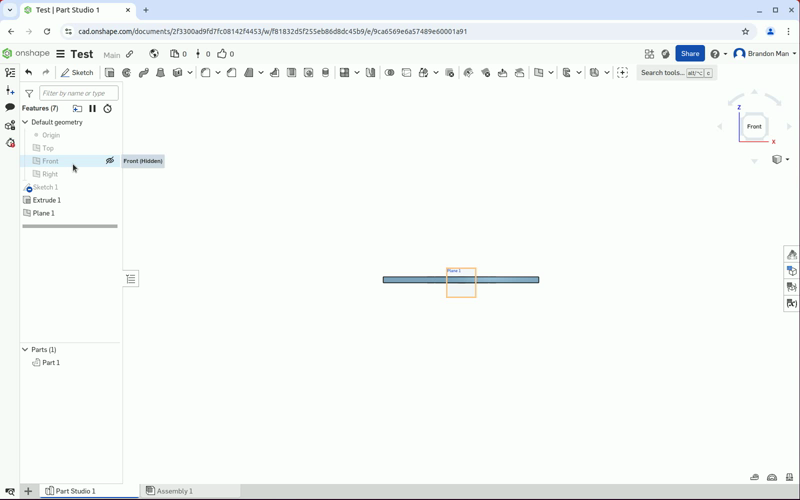
key(shift+s)
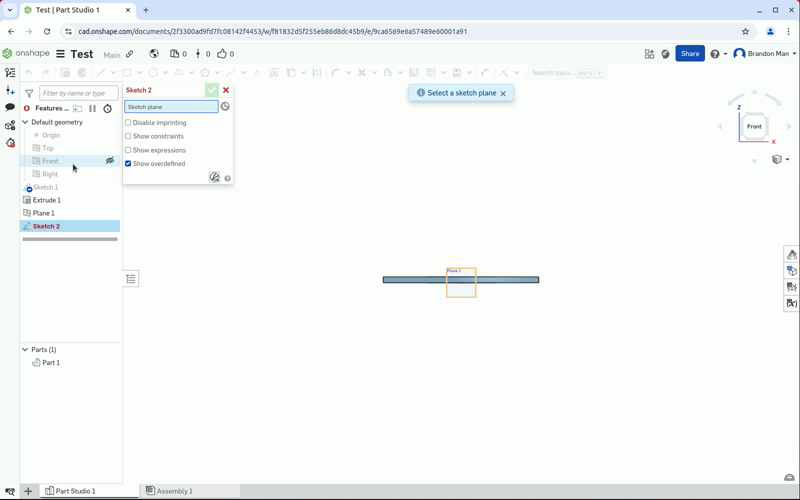
mouse_move(73, 215)
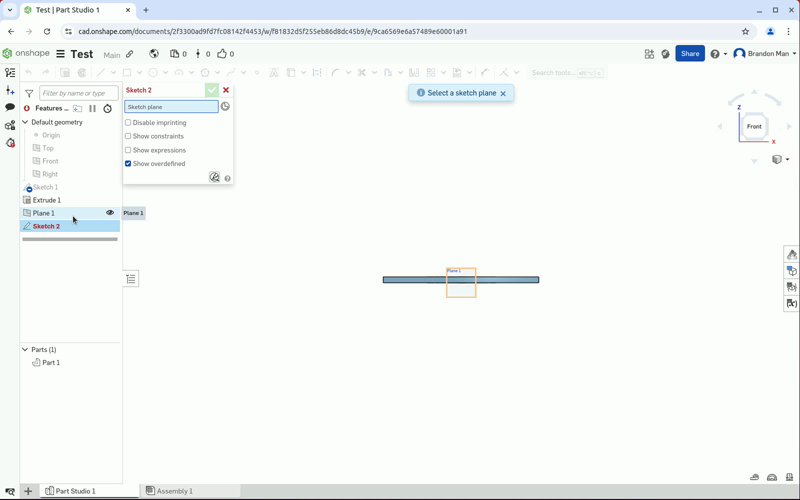
click(73, 215)
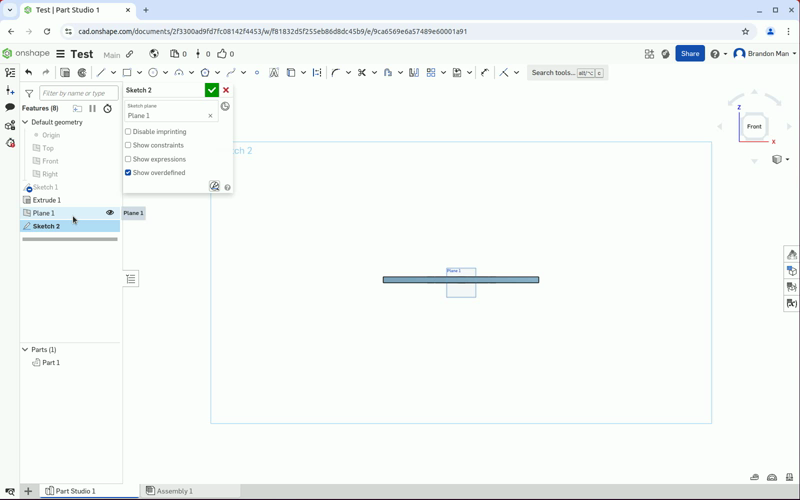
mouse_move(73, 352)
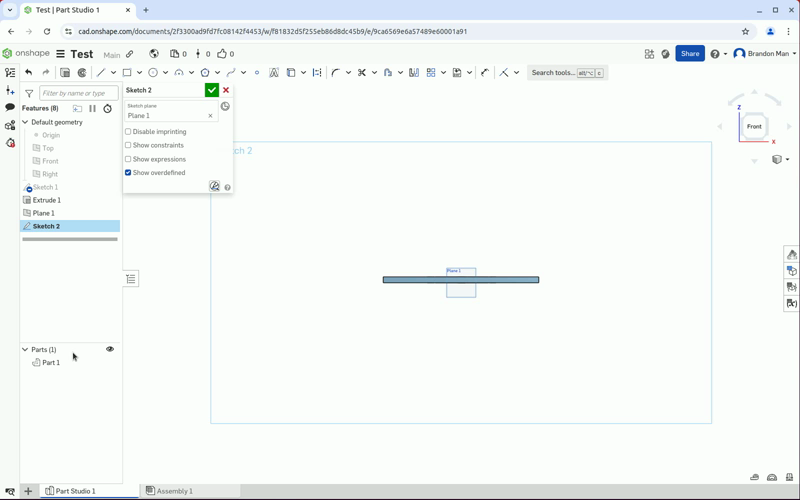
key(y)
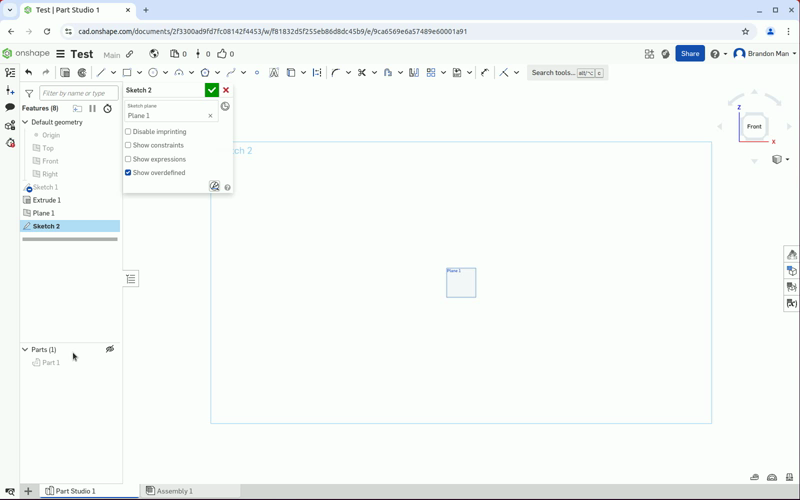
key(l)
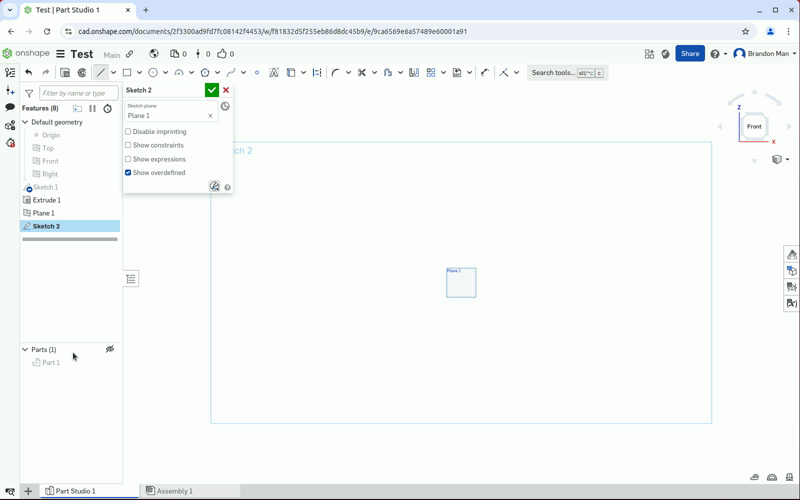
key_down(shift)
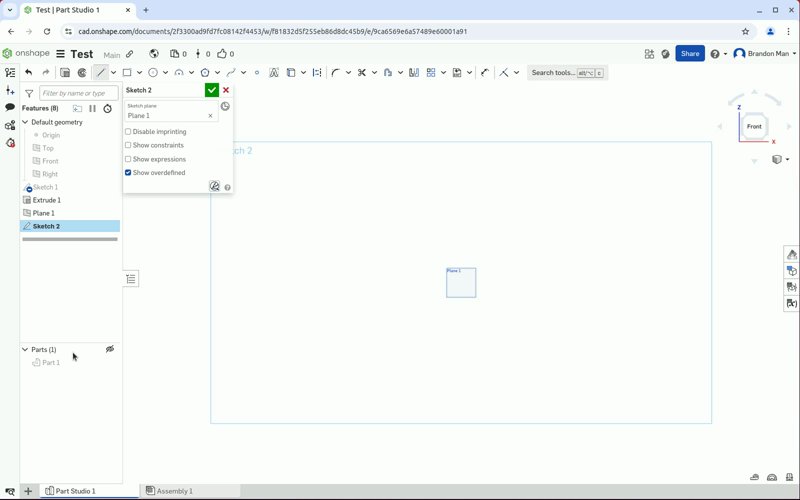
mouse_move(383, 395)
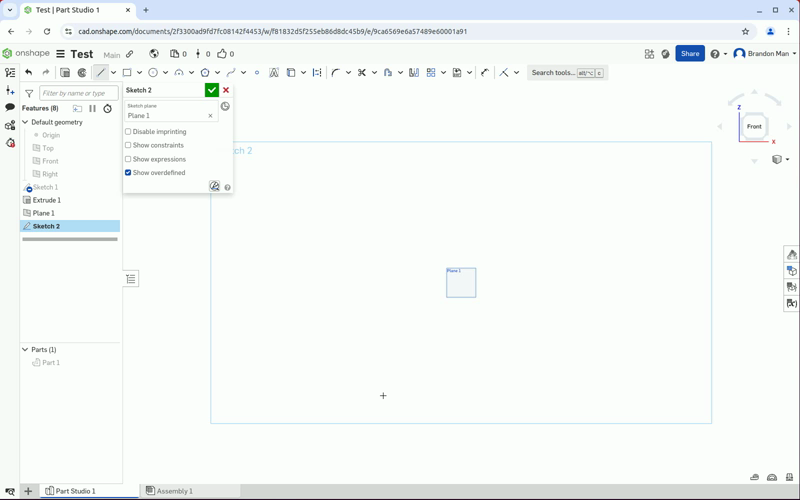
click(383, 395)
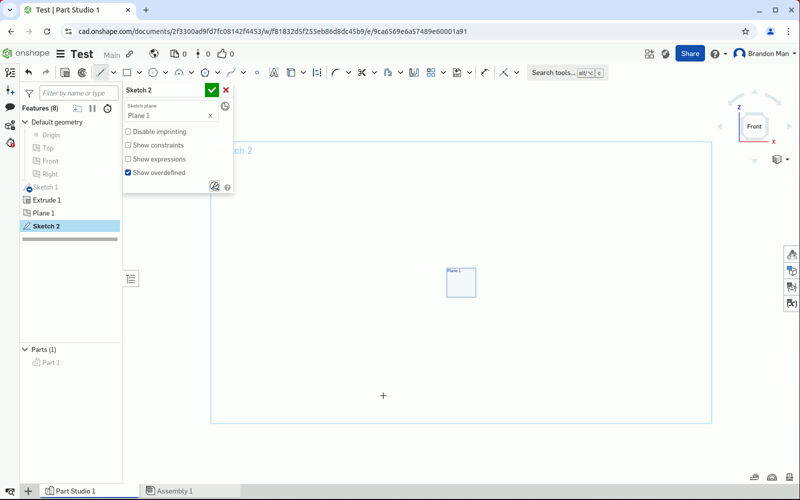
key_up(shift)
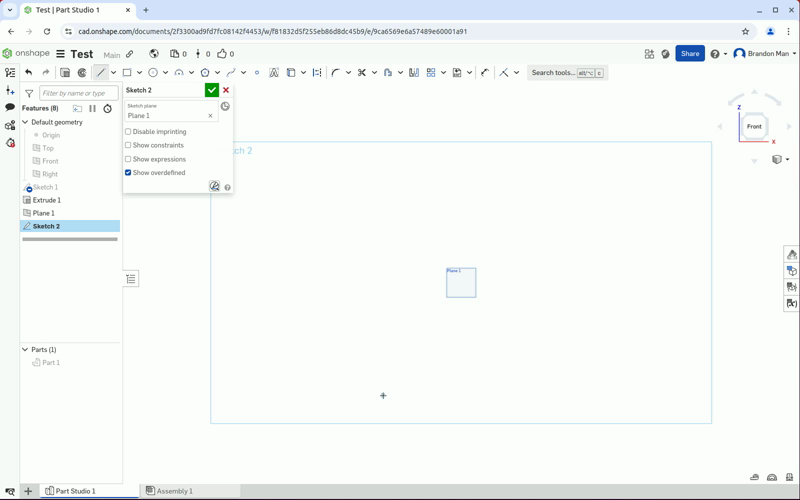
key_down(shift)
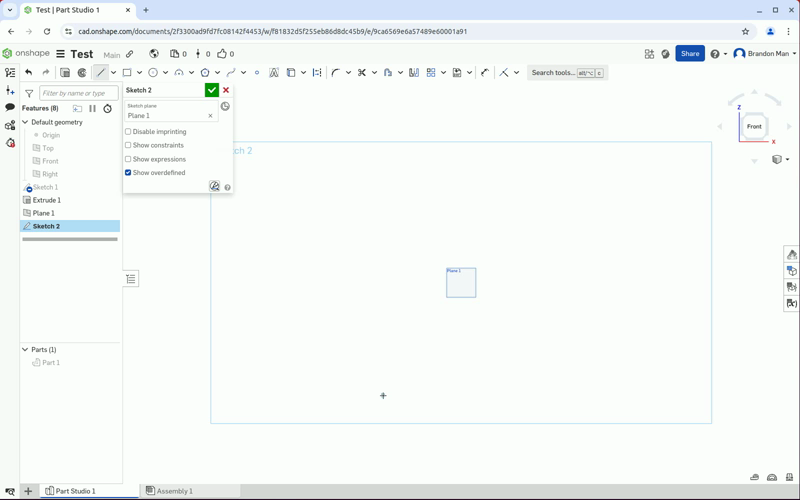
mouse_move(413, 395)
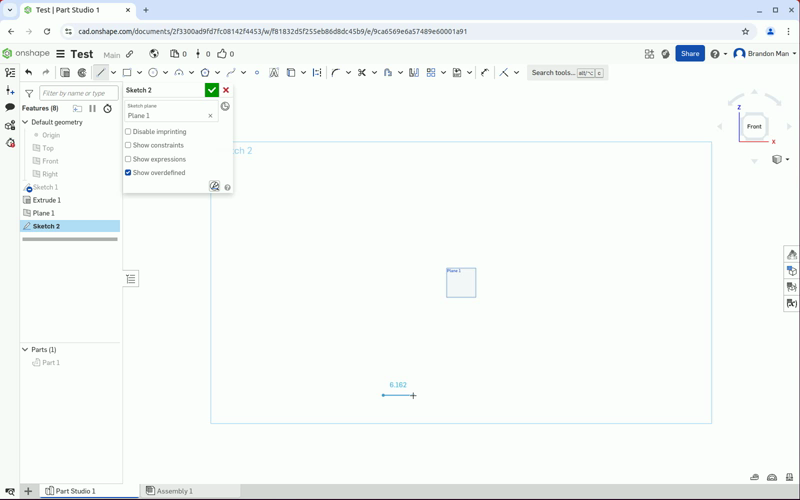
mouse_move(398, 395)
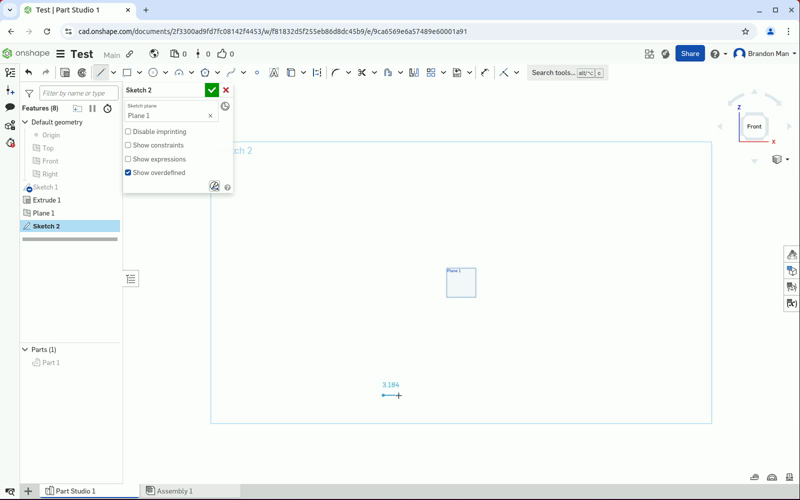
click(398, 395)
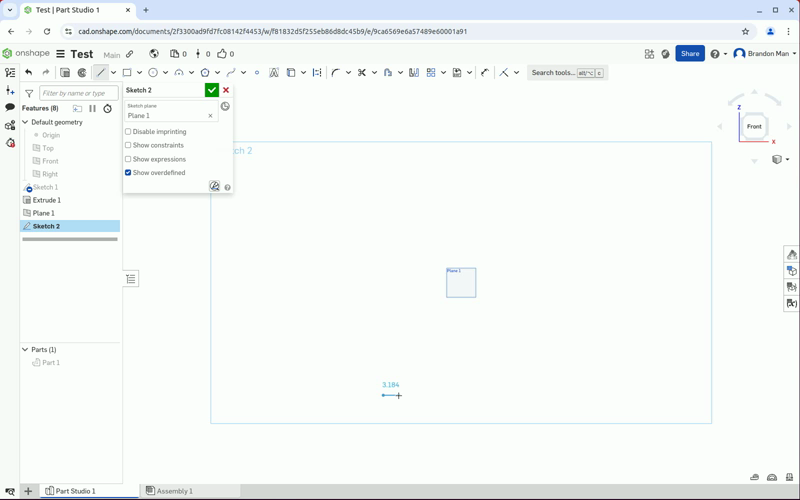
key_up(shift)
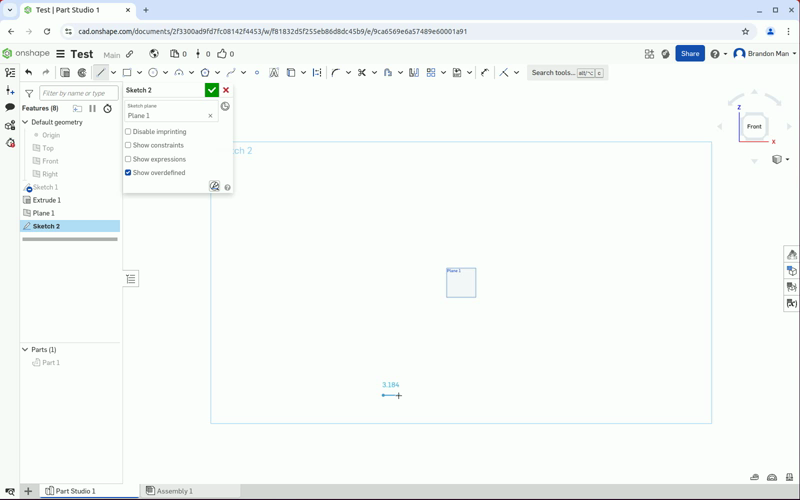
key_down(shift)
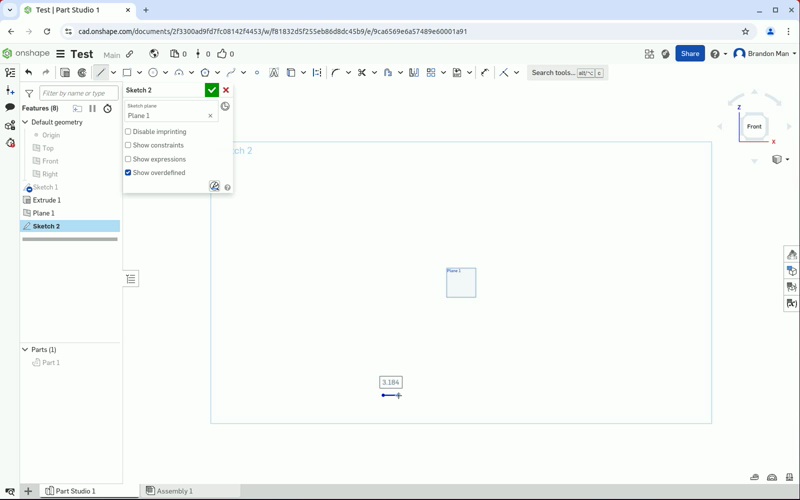
mouse_move(398, 282)
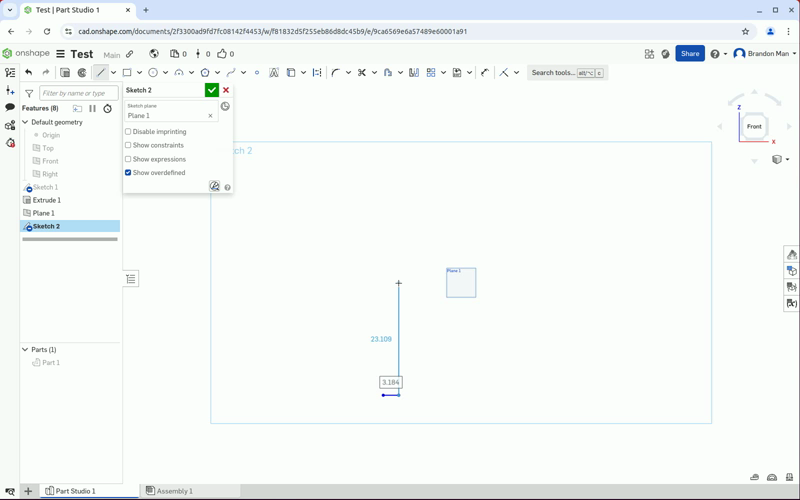
click(398, 282)
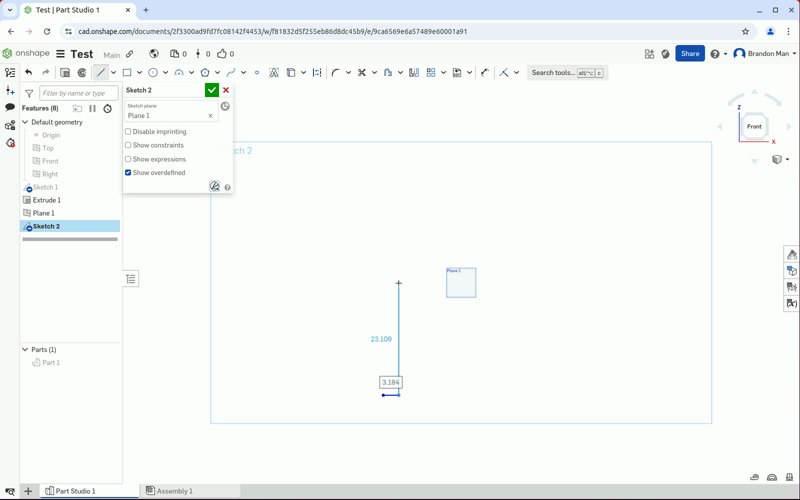
key_up(shift)
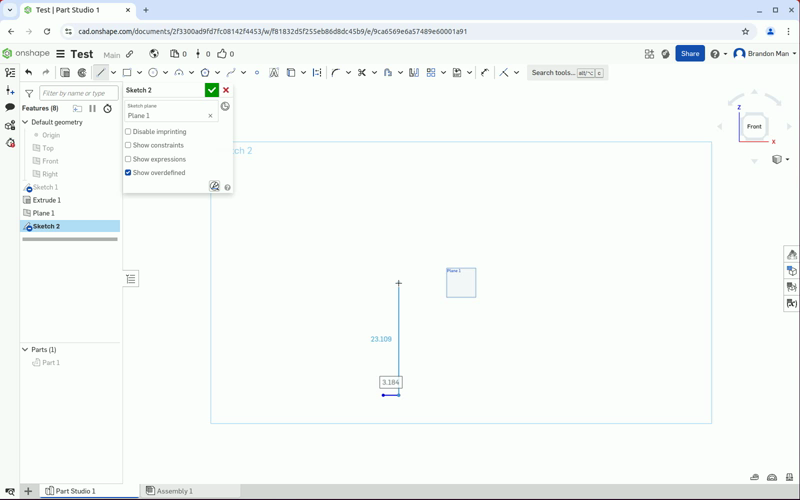
key_down(shift)
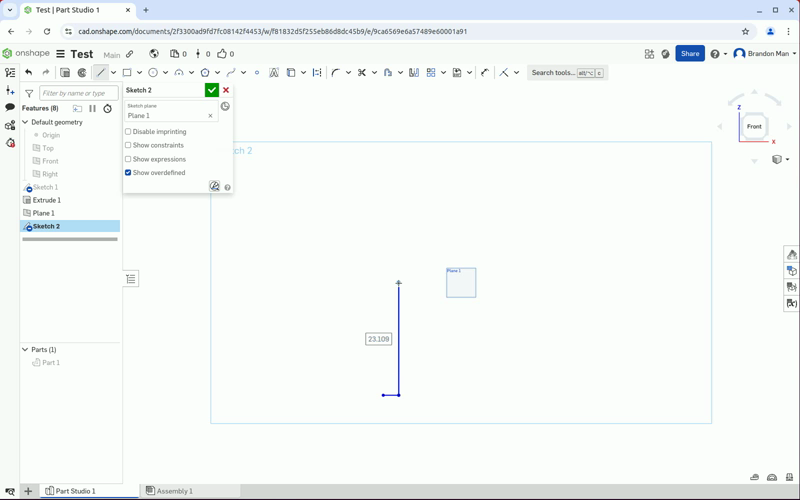
mouse_move(428, 282)
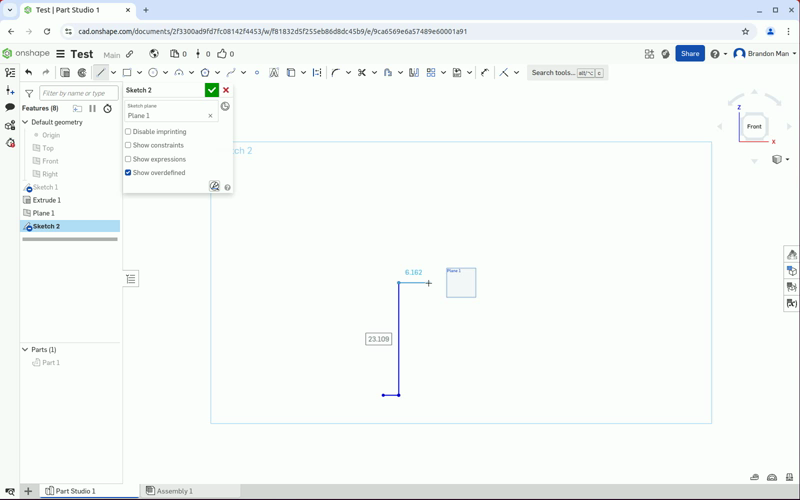
mouse_move(383, 282)
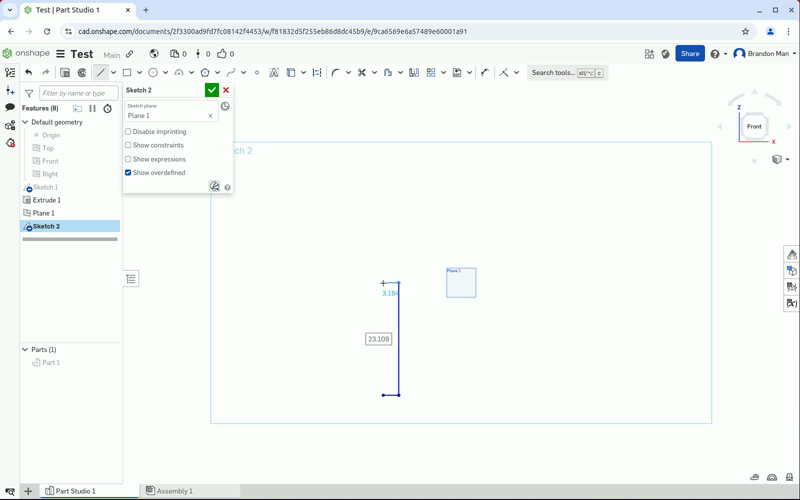
click(383, 282)
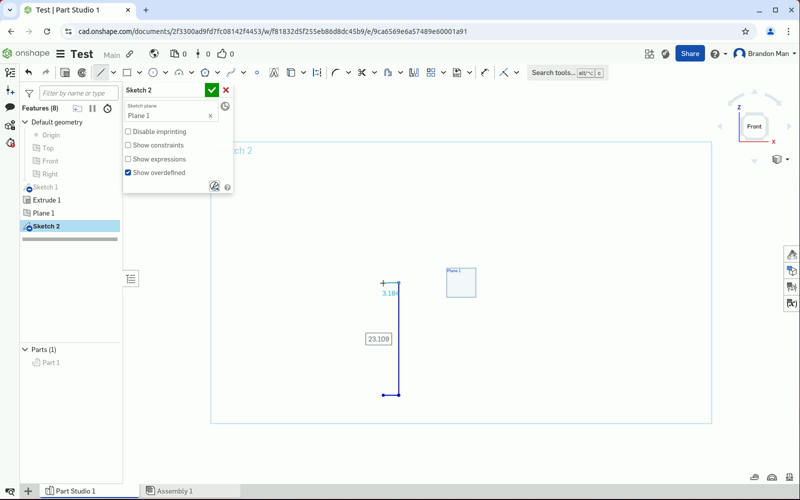
key_up(shift)
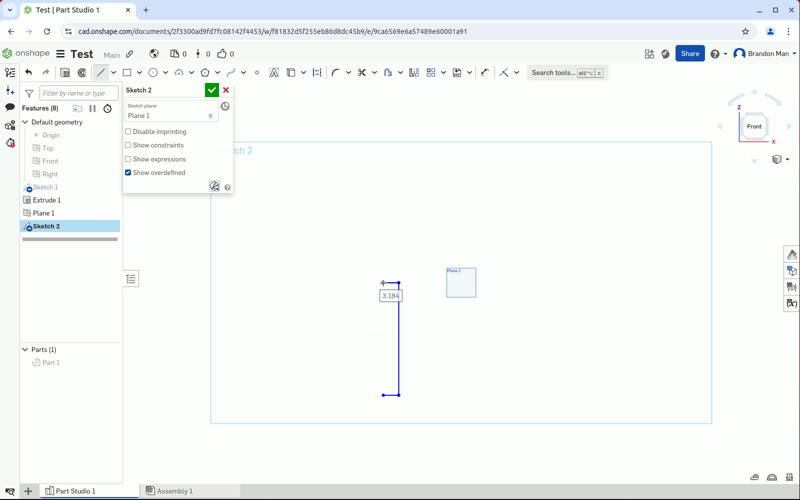
key_down(shift)
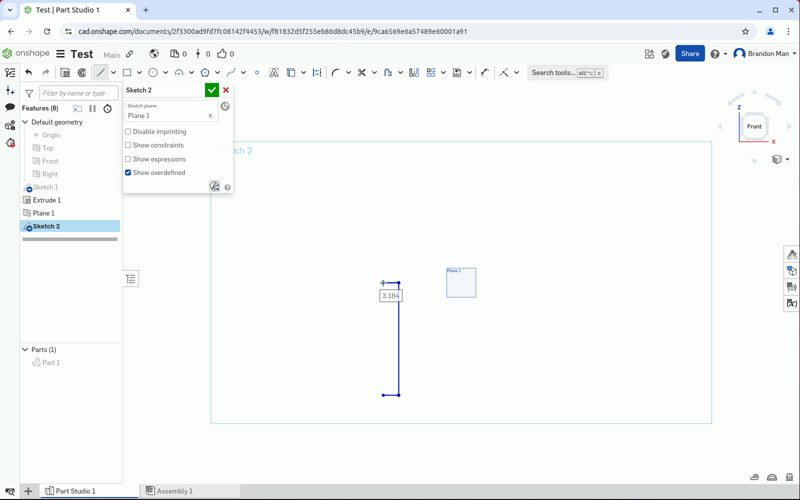
mouse_move(383, 395)
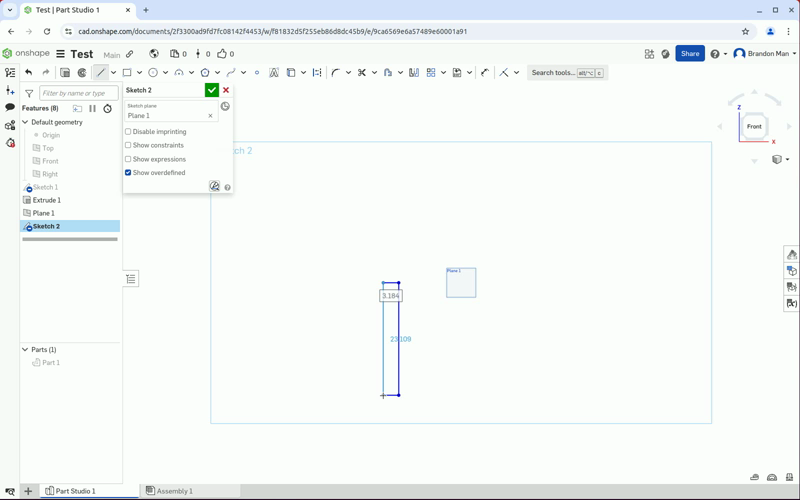
key_up(shift)
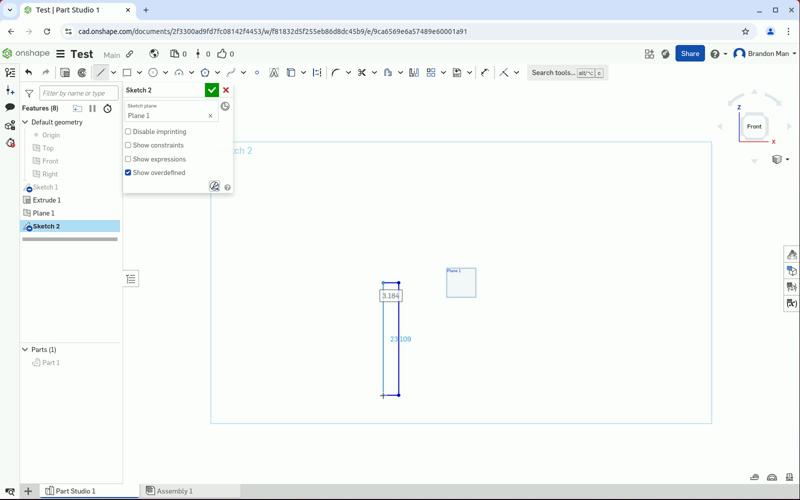
click(383, 395)
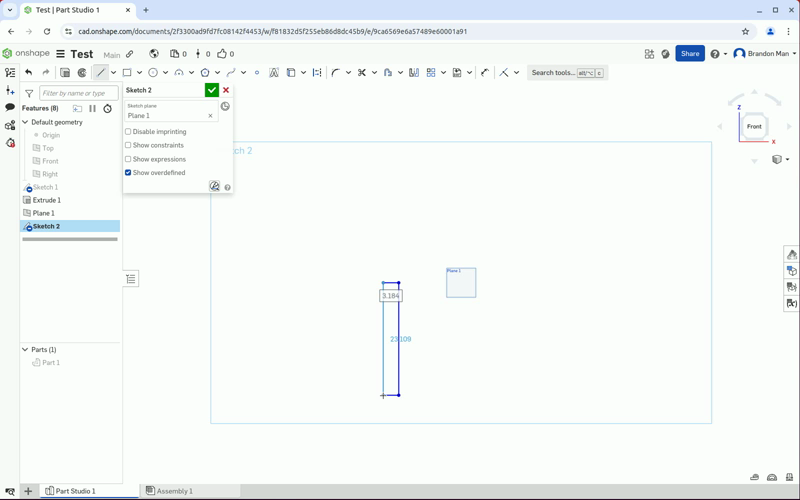
key(esc)
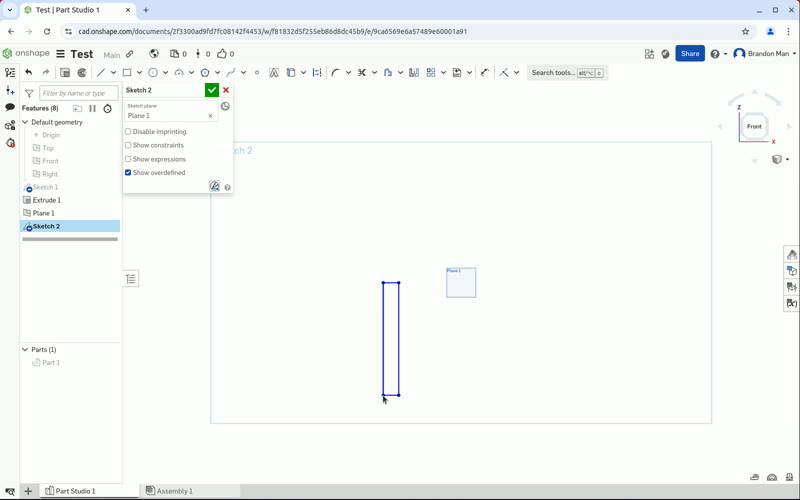
mouse_move(384, 285)
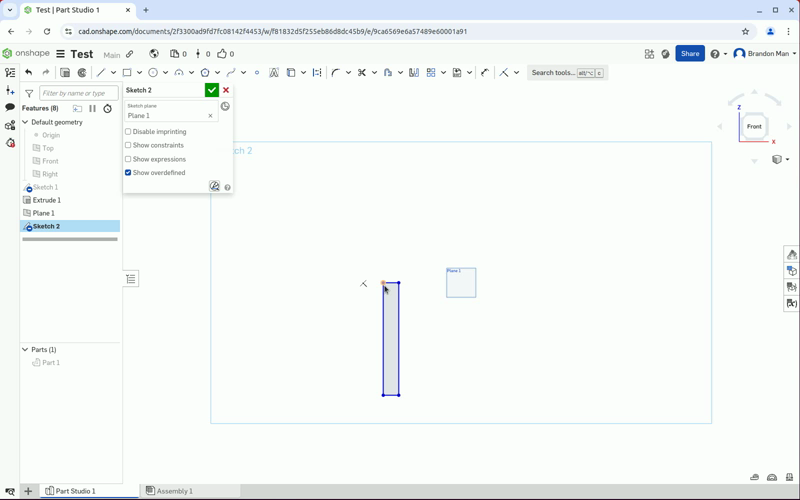
scroll(6)
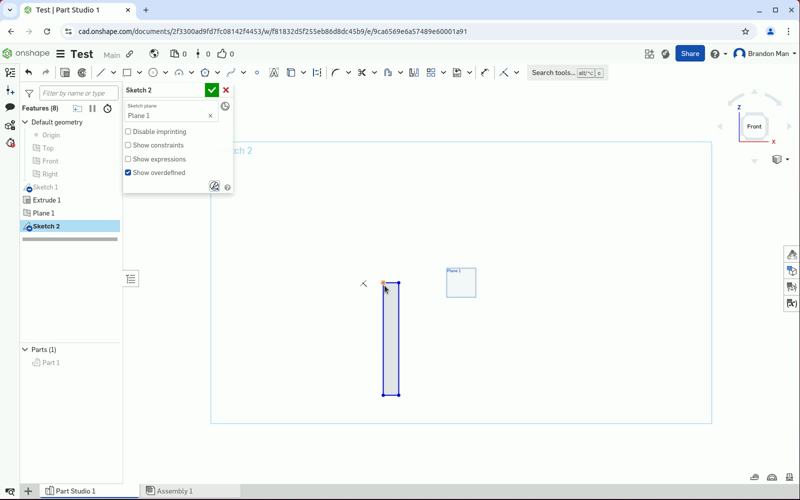
scroll(6)
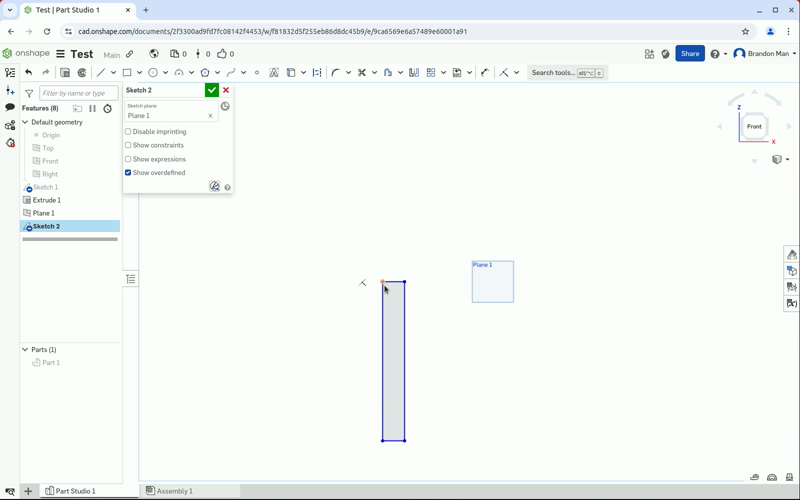
scroll(6)
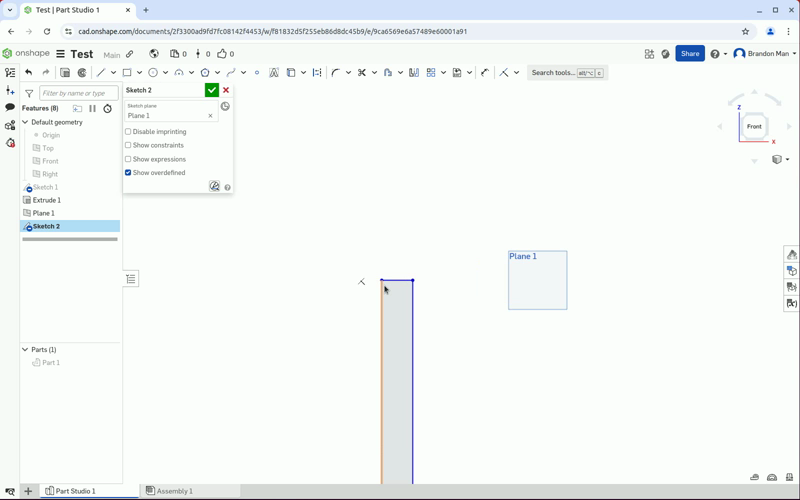
scroll(6)
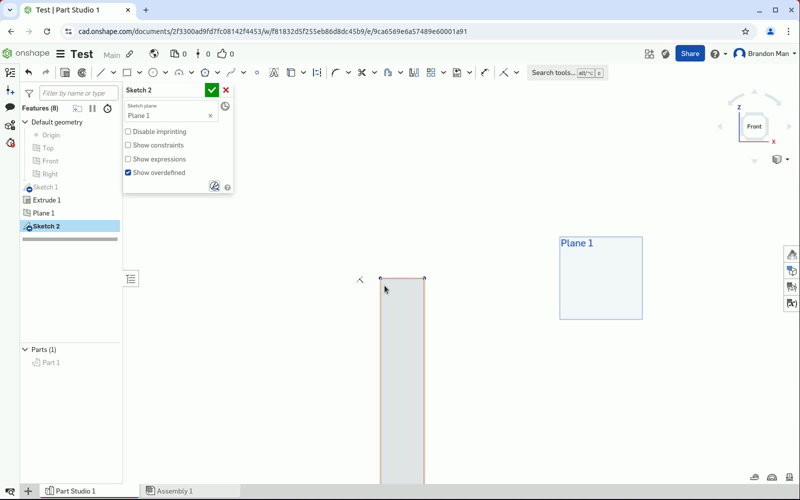
scroll(6)
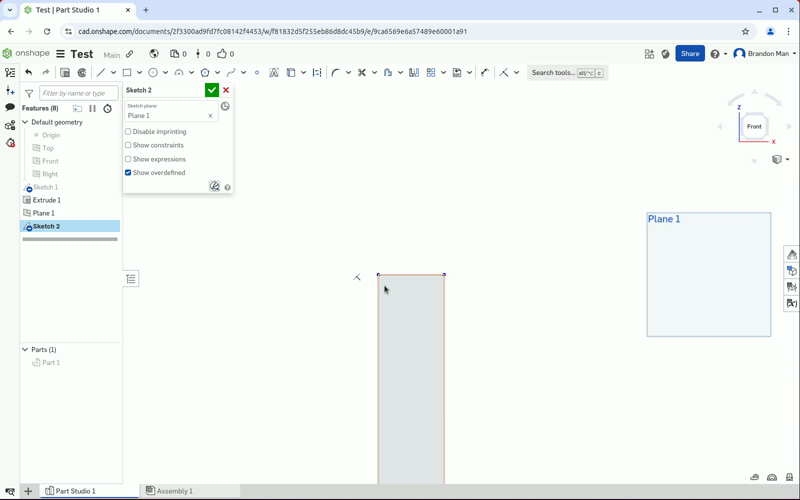
scroll(6)
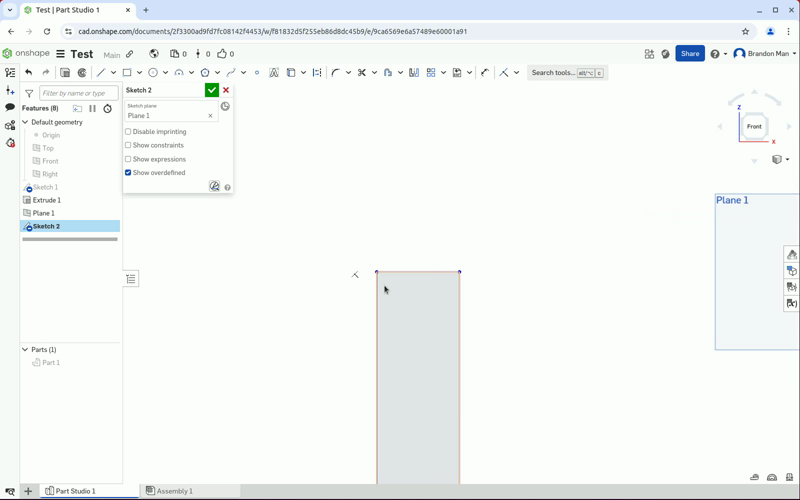
scroll(6)
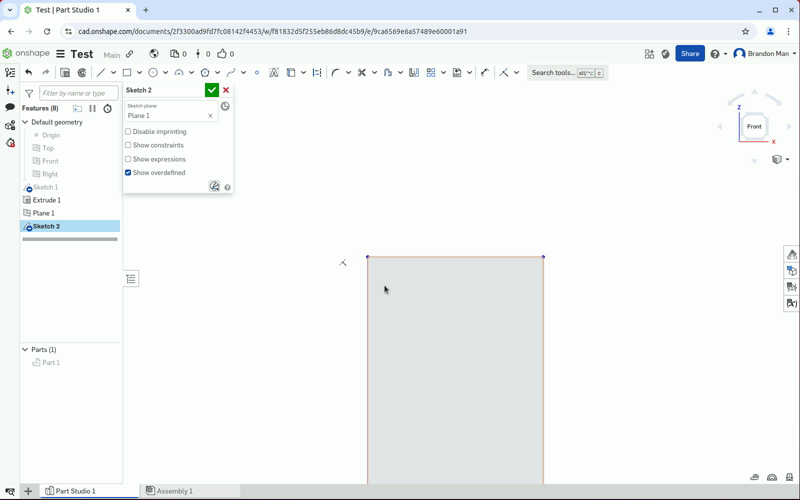
click(384, 285)
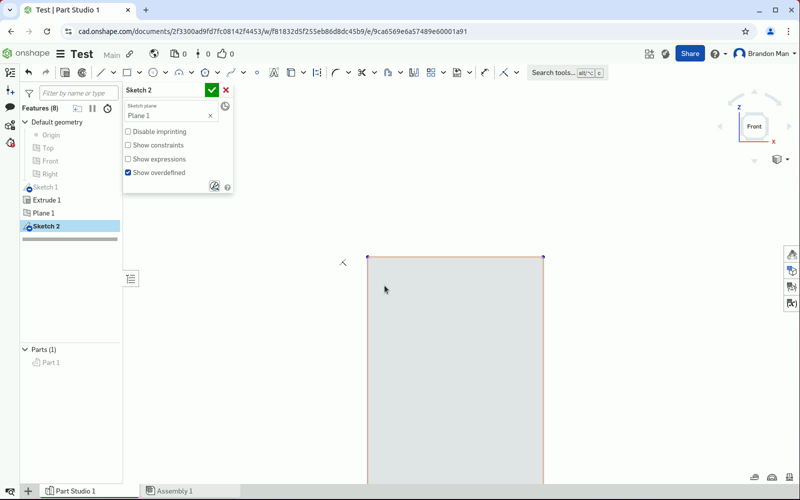
scroll(-6)
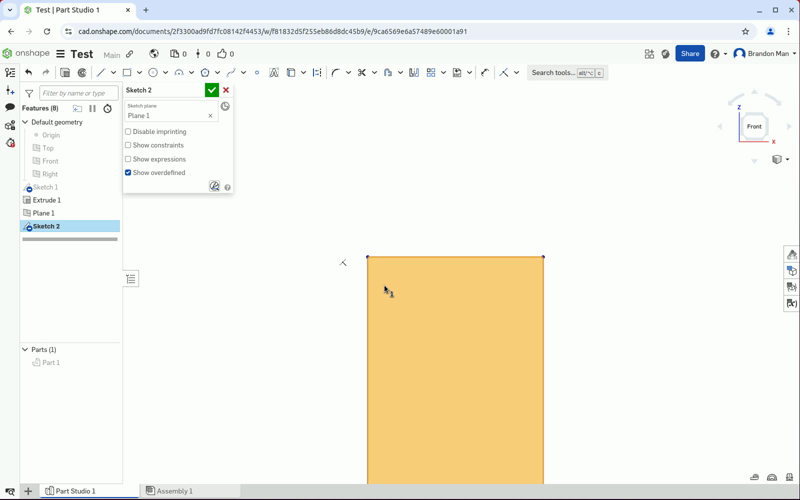
scroll(-6)
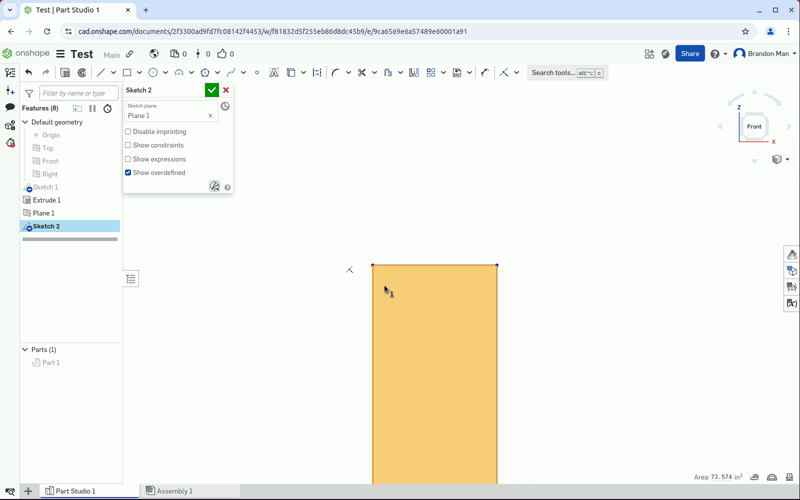
scroll(-6)
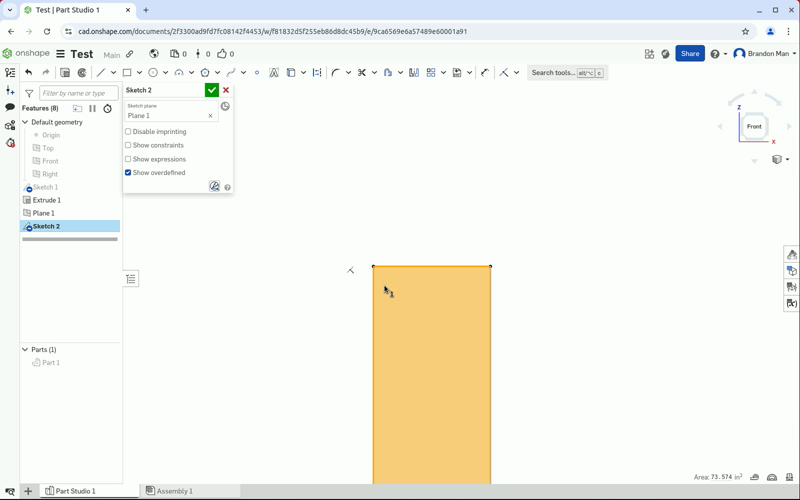
scroll(-6)
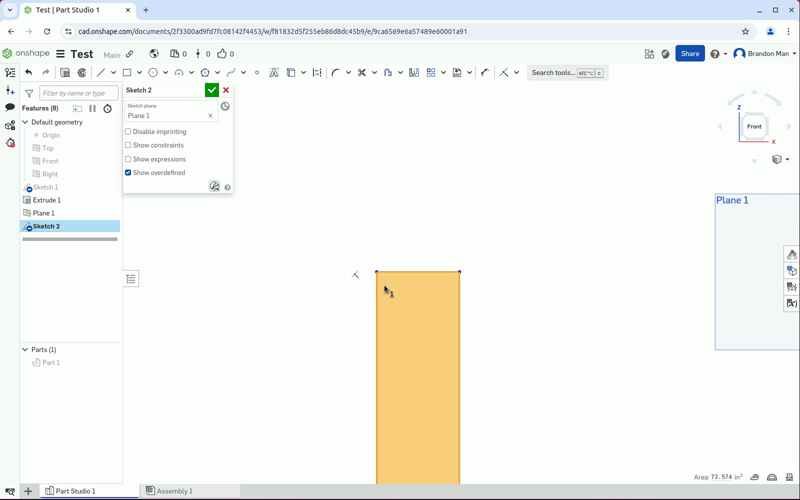
scroll(-6)
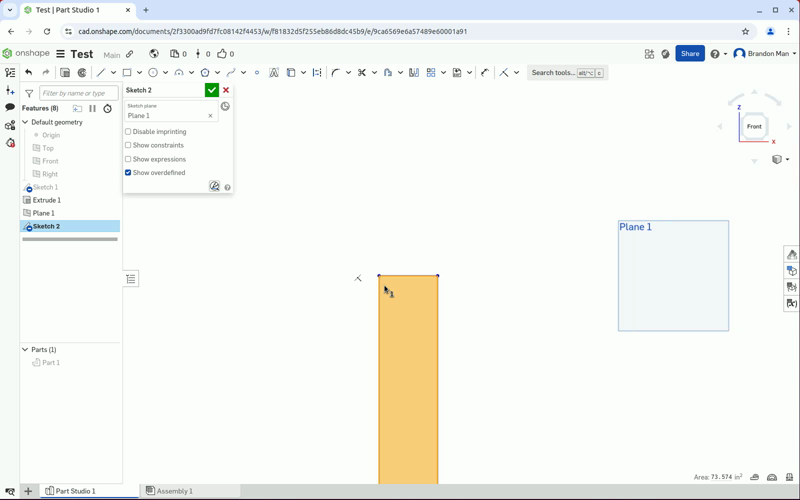
scroll(-6)
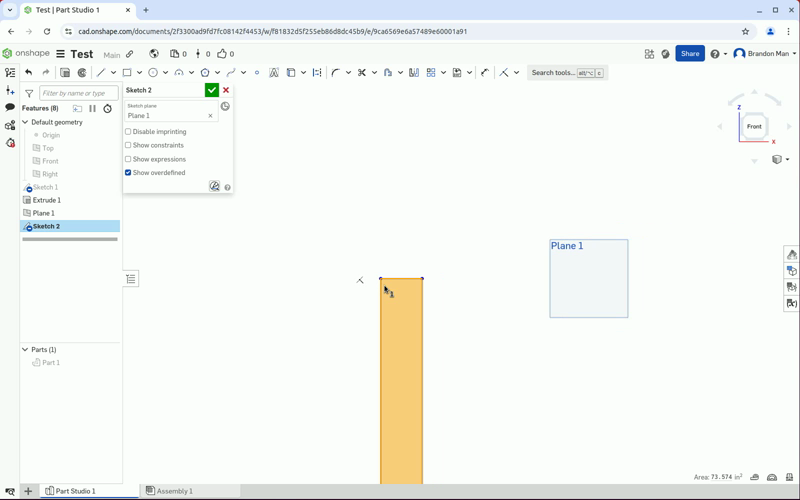
scroll(-6)
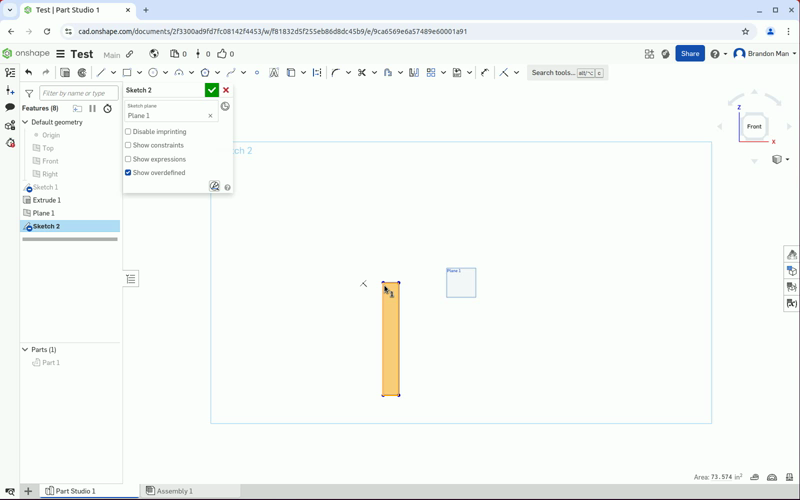
mouse_move(73, 352)
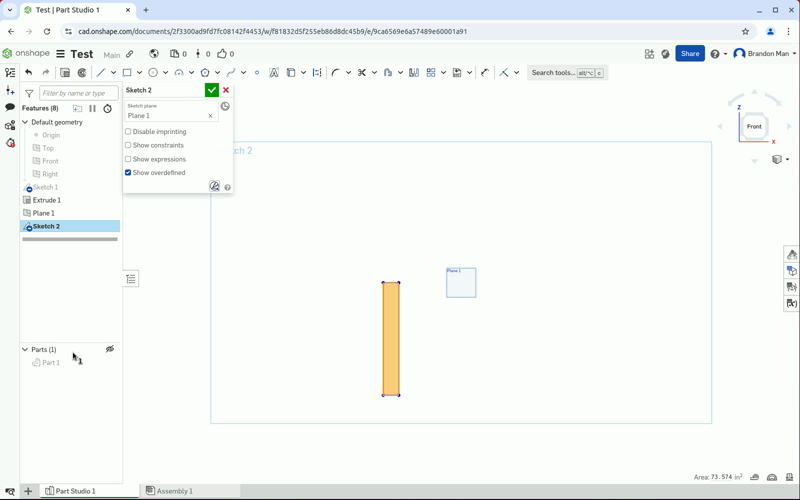
key(shift+y)
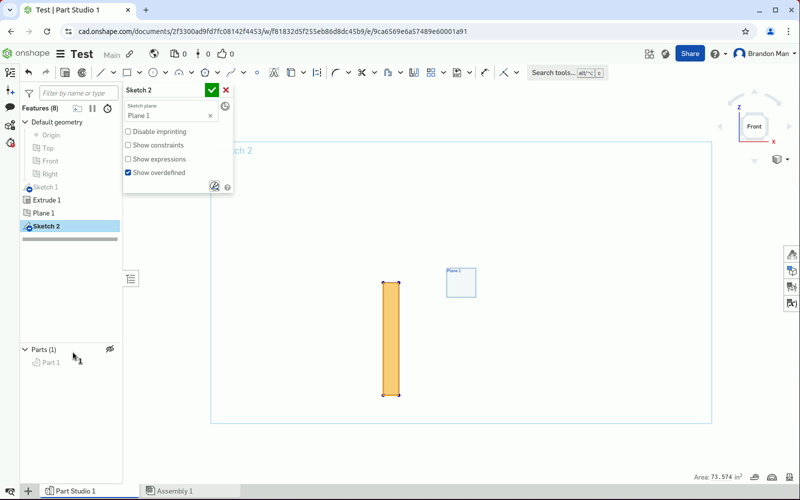
key(shift+e)
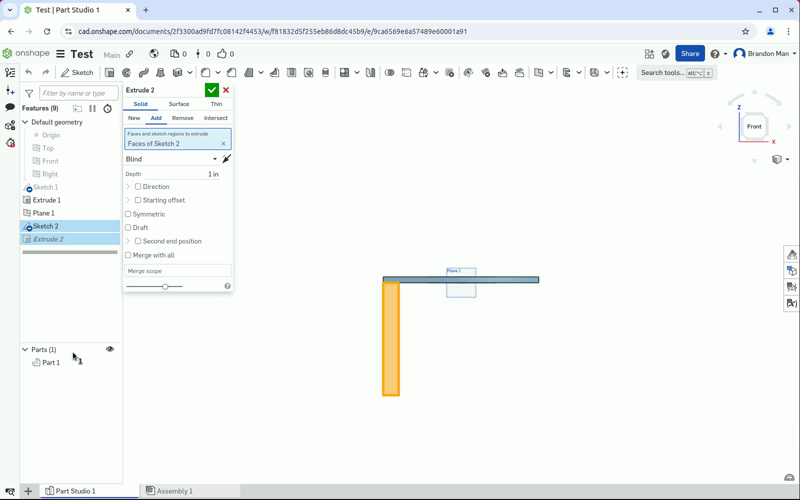
mouse_move(143, 106)
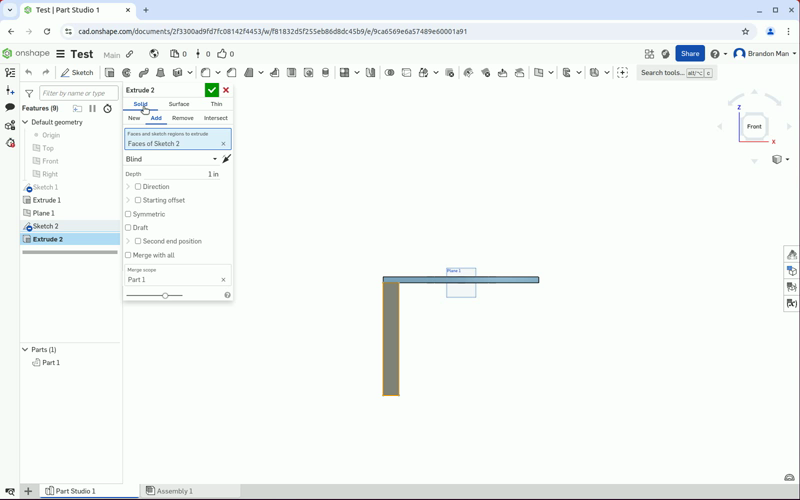
click(143, 106)
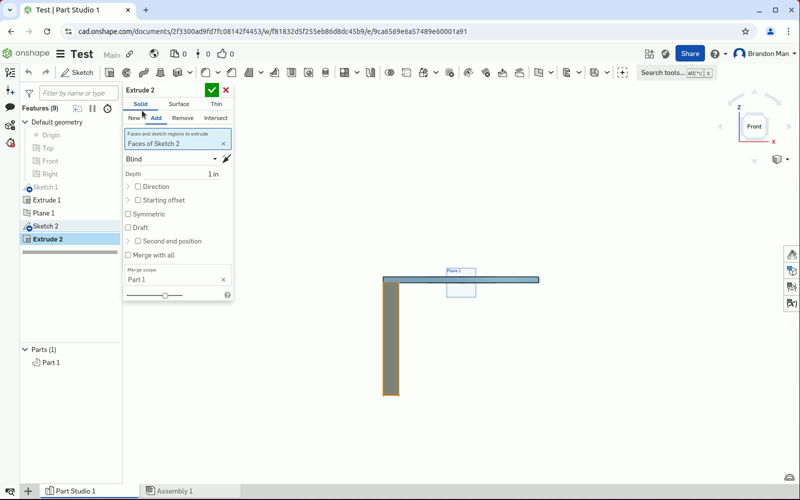
mouse_move(137, 120)
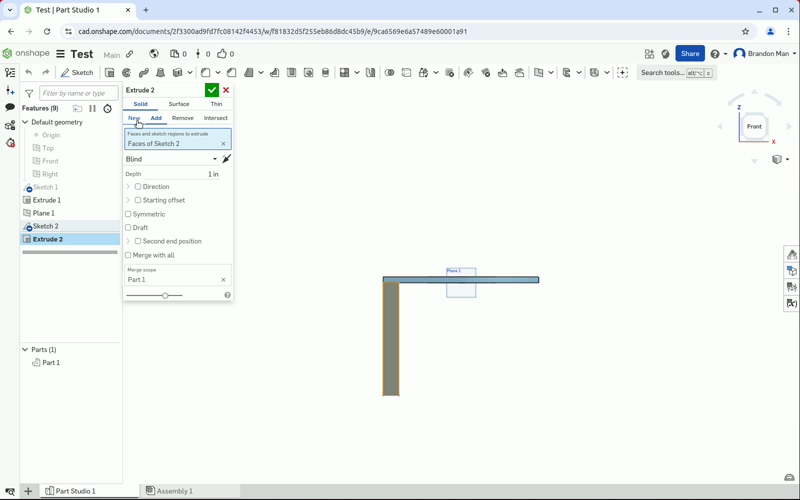
click(137, 120)
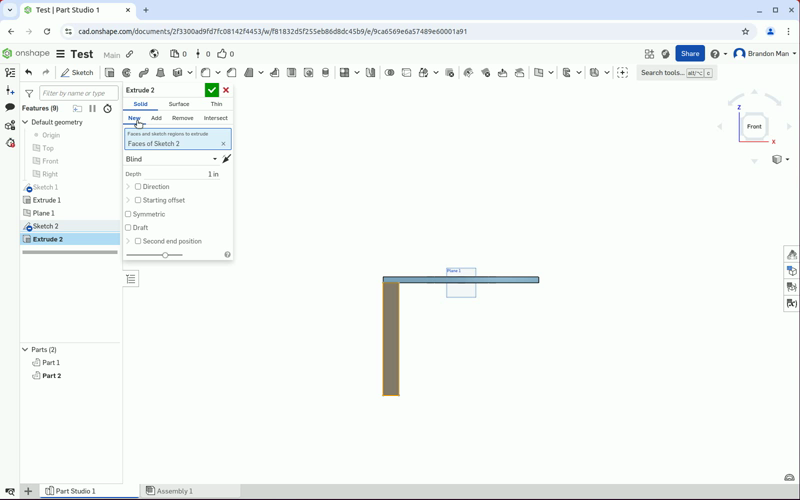
key(tab, 4)
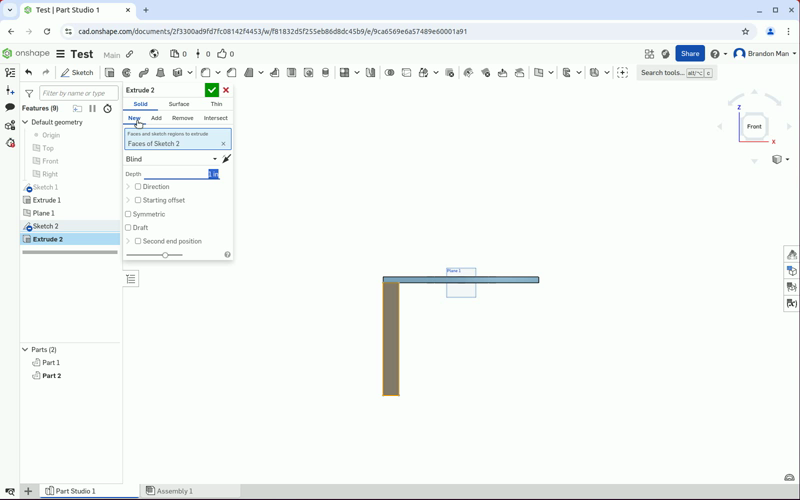
text(-0.963)
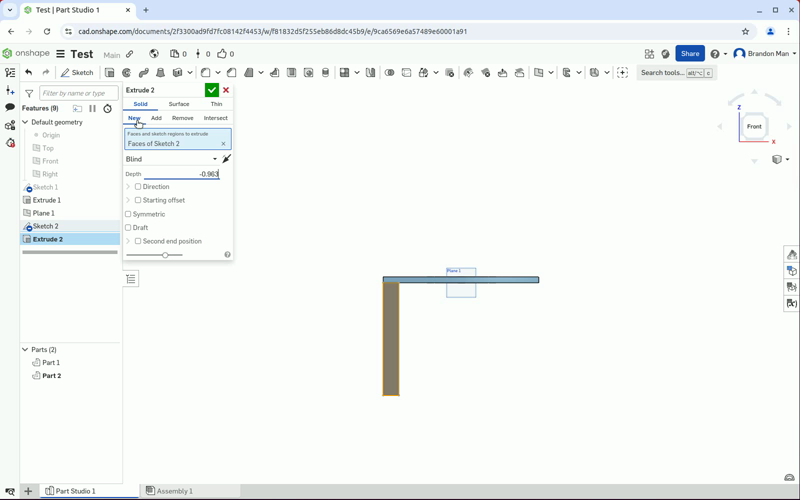
key(enter)
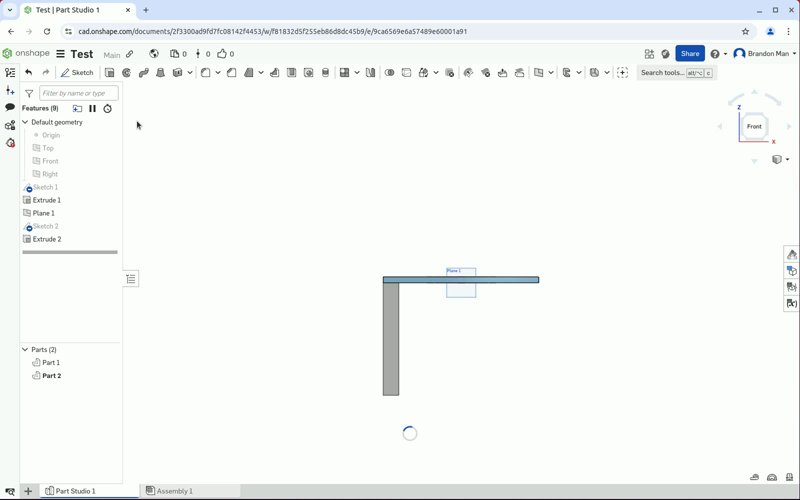
key(shift+h)
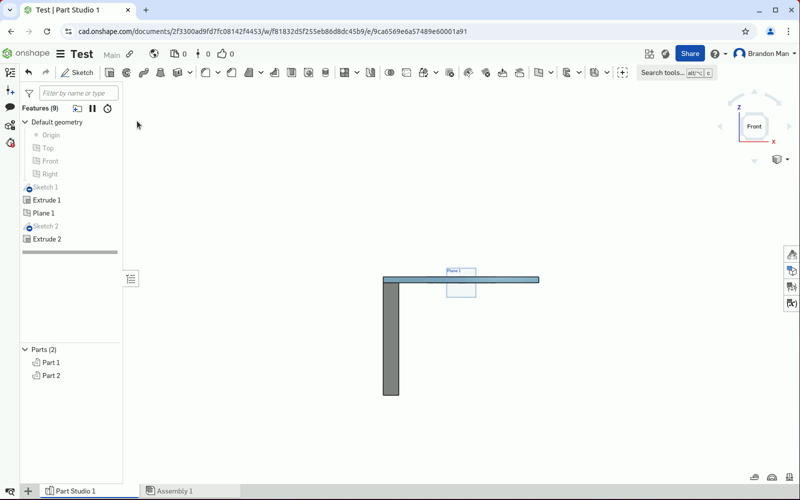
key(shift+h)
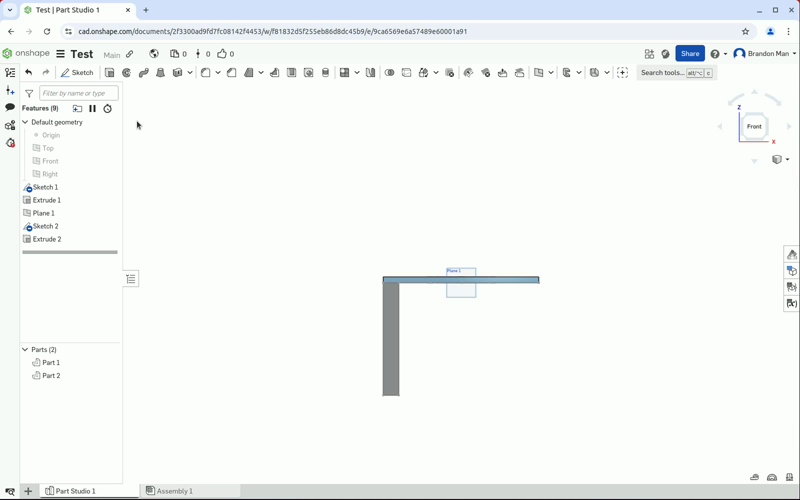
key(shift+7)
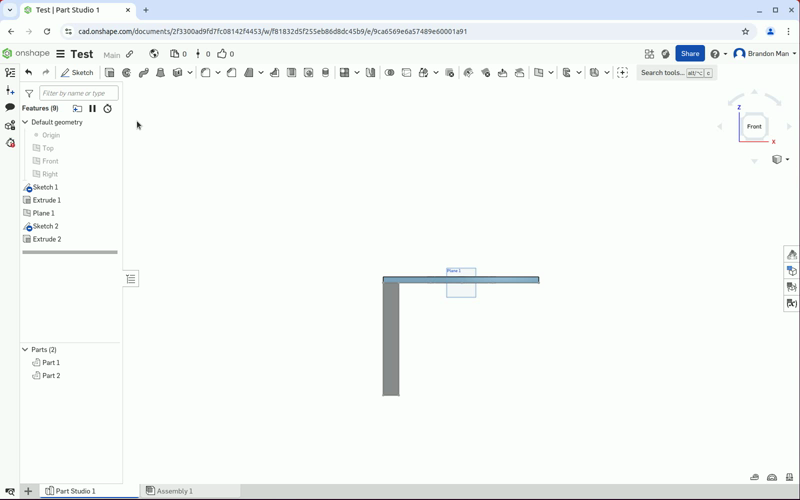
key(left, 2)
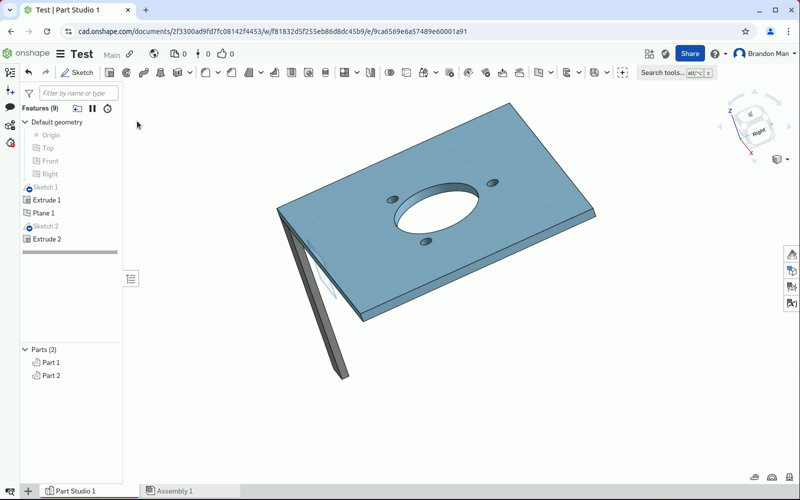
key(down, 2)
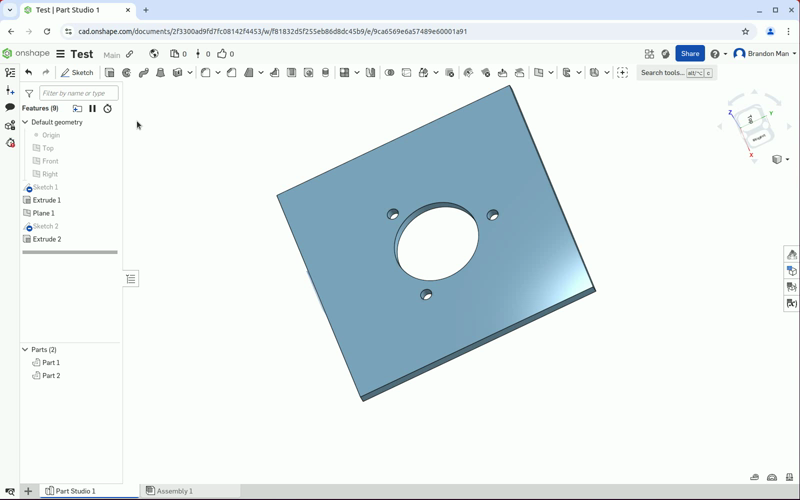
key(up, 2)
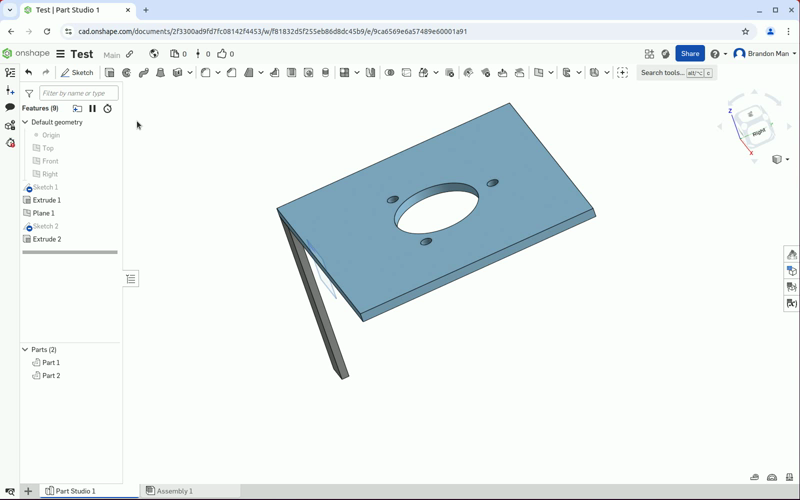
key(right, 2)
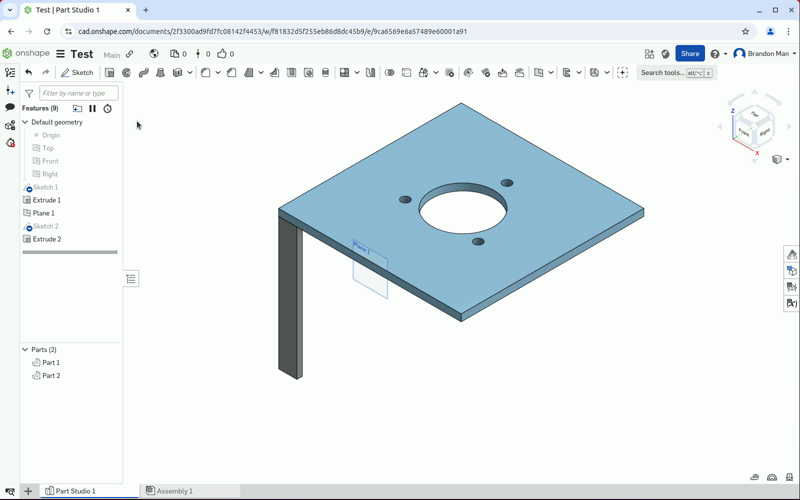
mouse_move(73, 189)
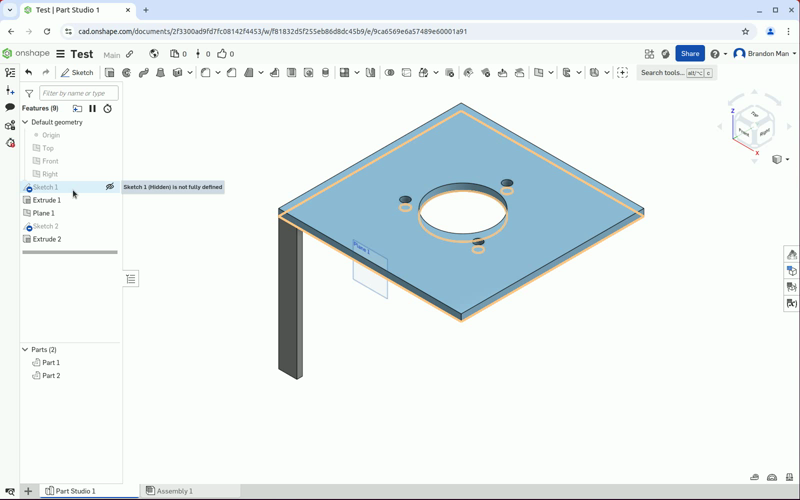
click(73, 189)